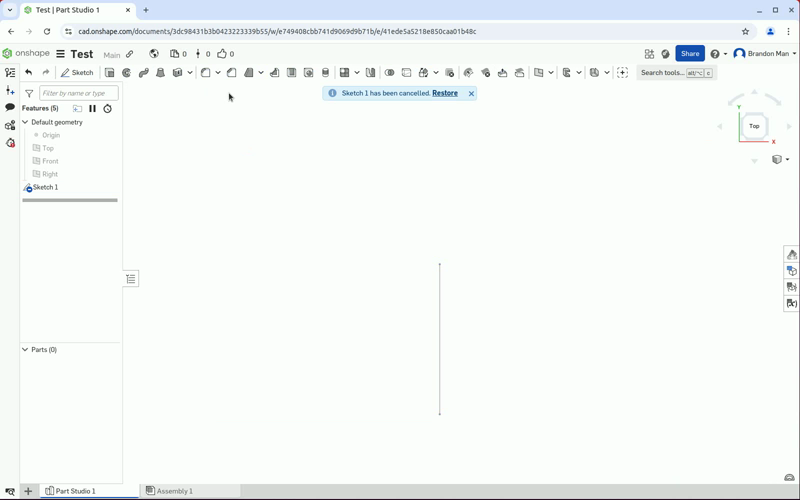
key(shift+h)
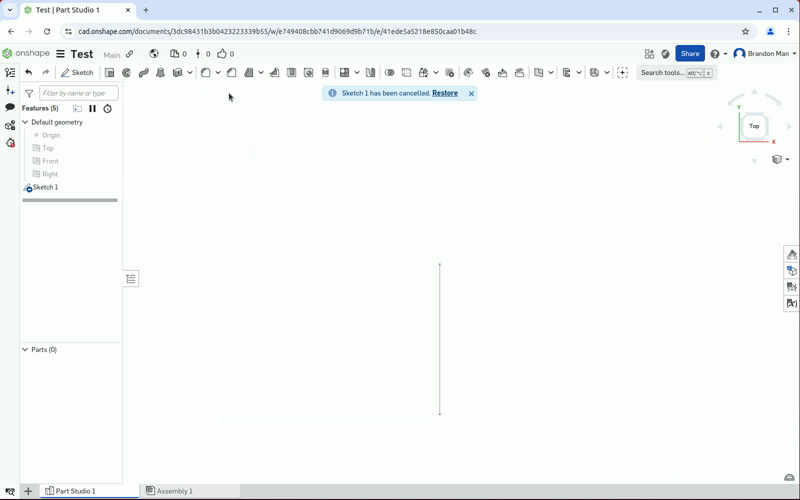
key(shift+s)
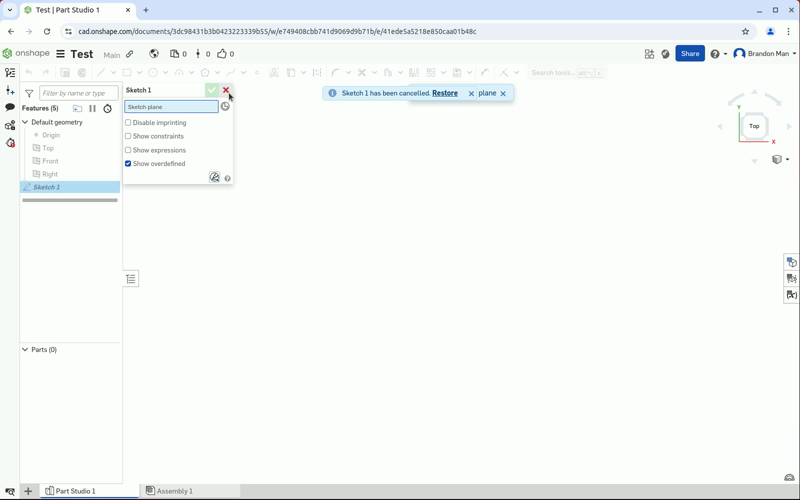
mouse_move(73, 150)
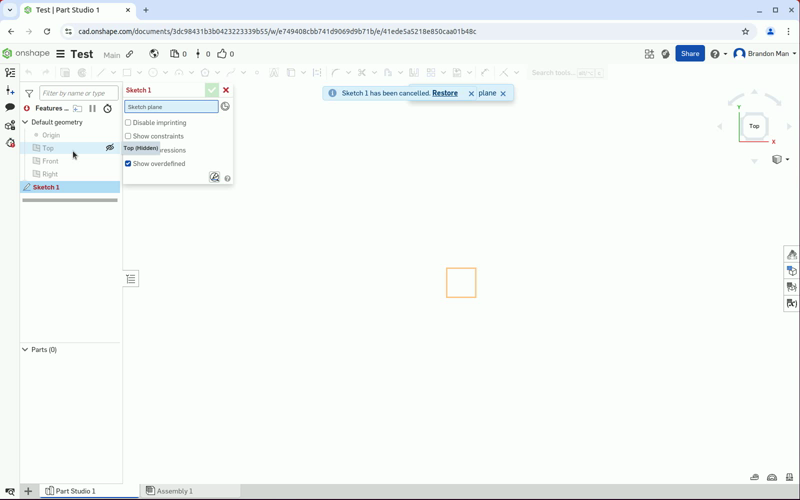
click(73, 150)
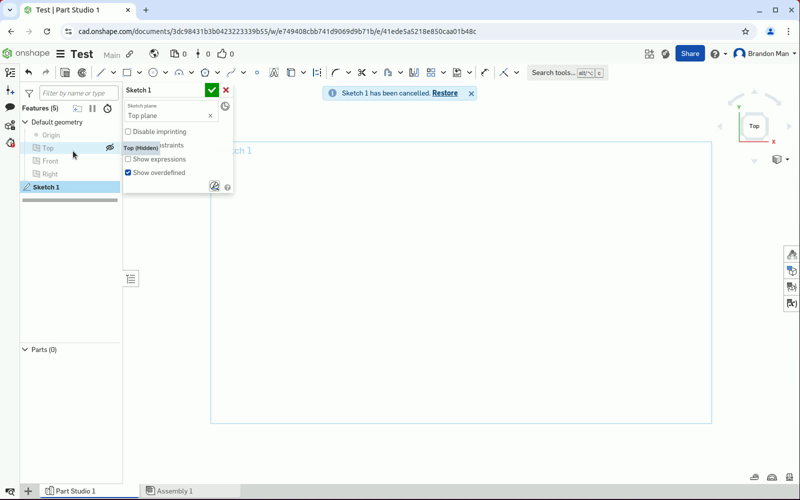
mouse_move(73, 352)
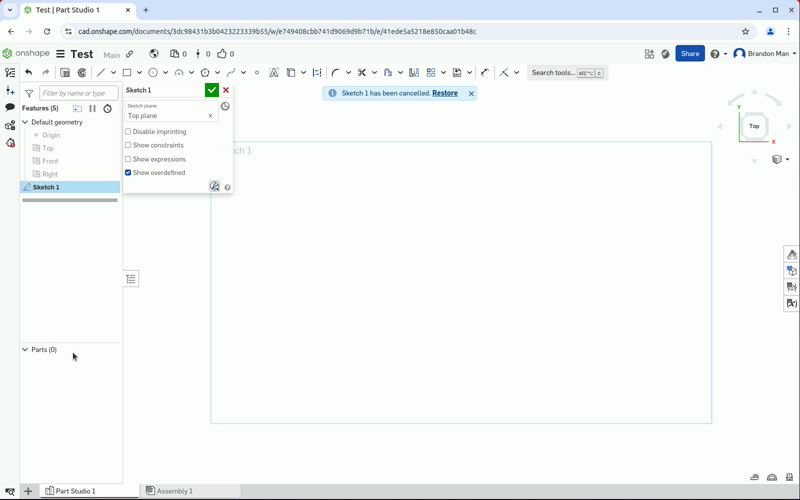
key(y)
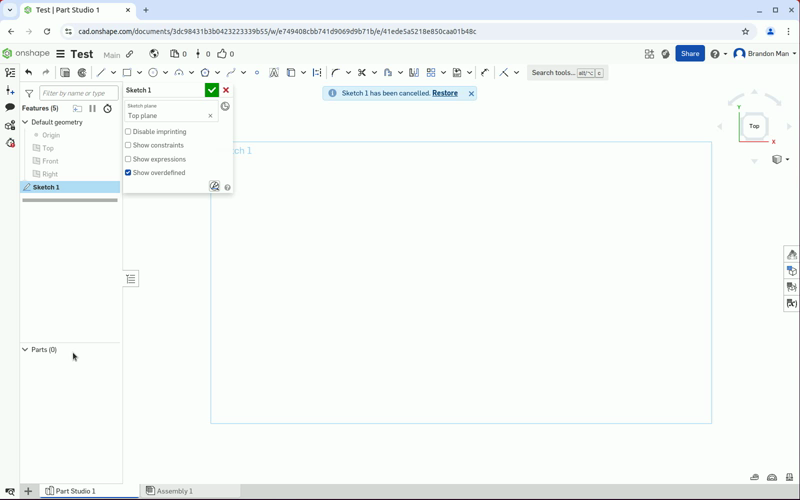
key(c)
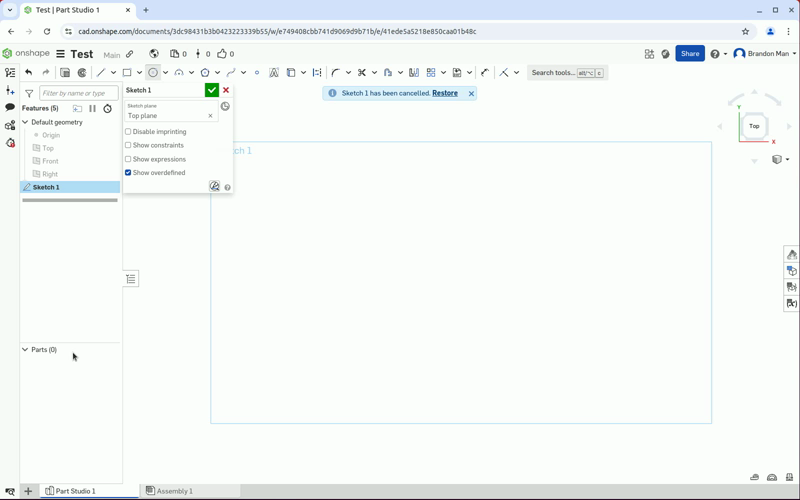
key_down(shift)
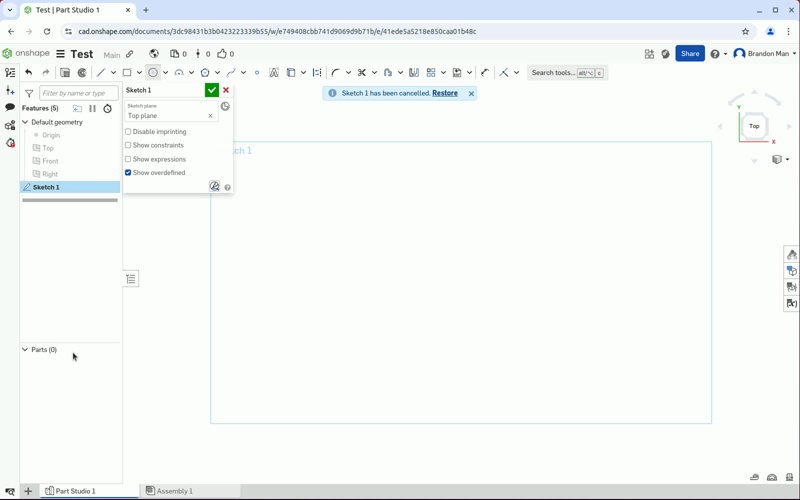
mouse_move(461, 282)
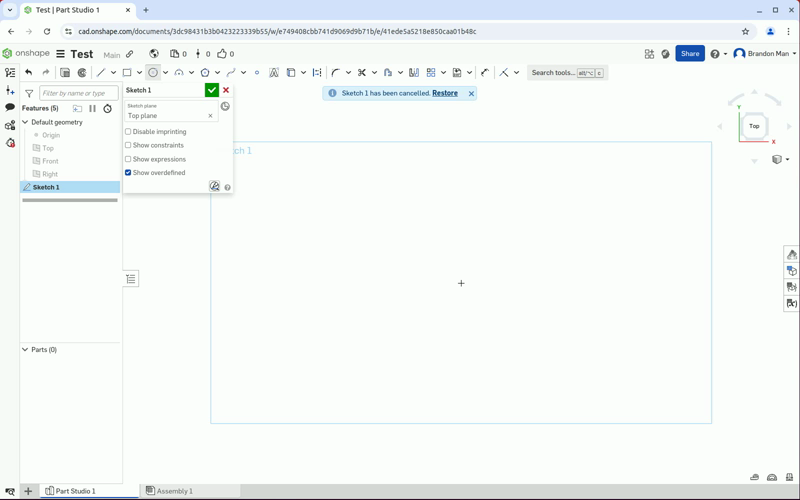
click(461, 282)
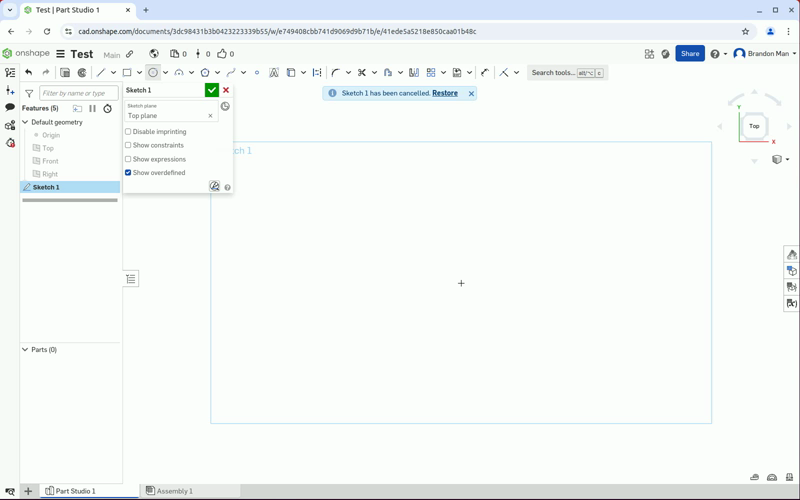
key_up(shift)
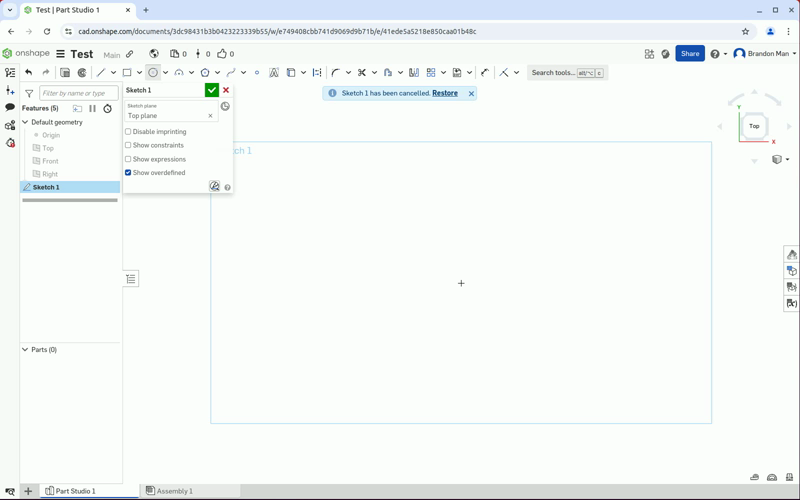
mouse_move(487, 282)
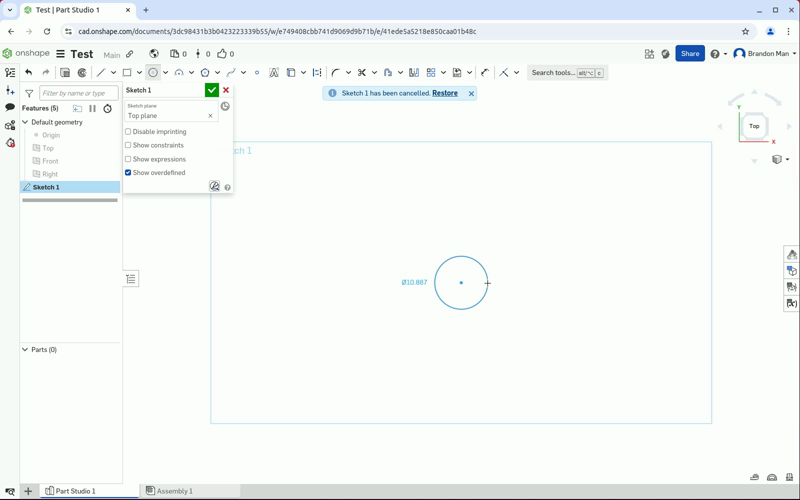
click(487, 282)
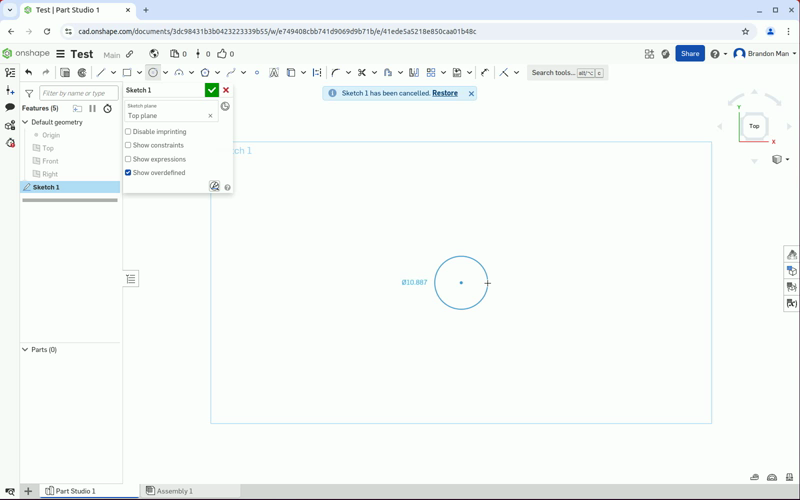
key(esc)
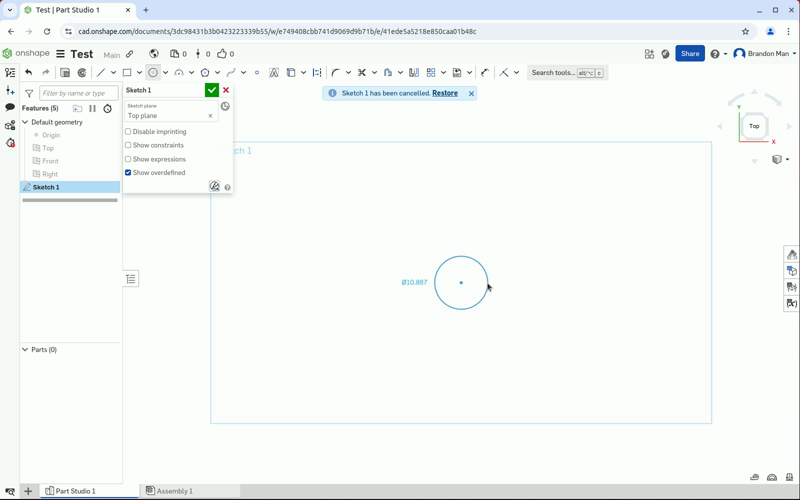
mouse_move(462, 278)
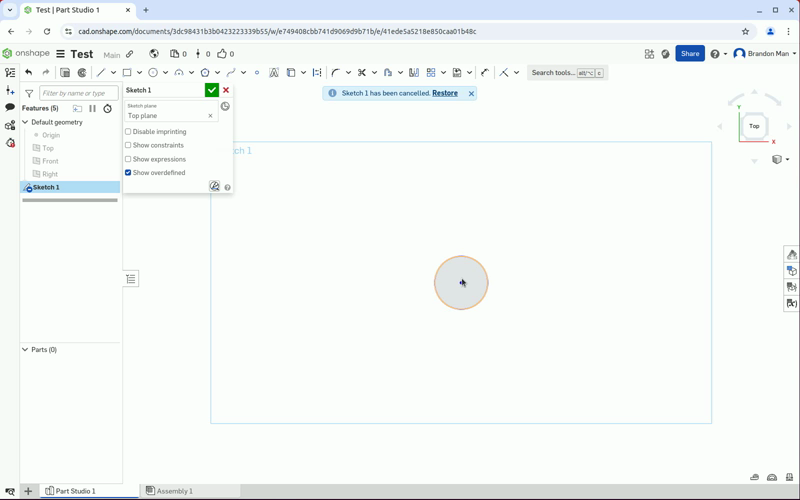
click(462, 278)
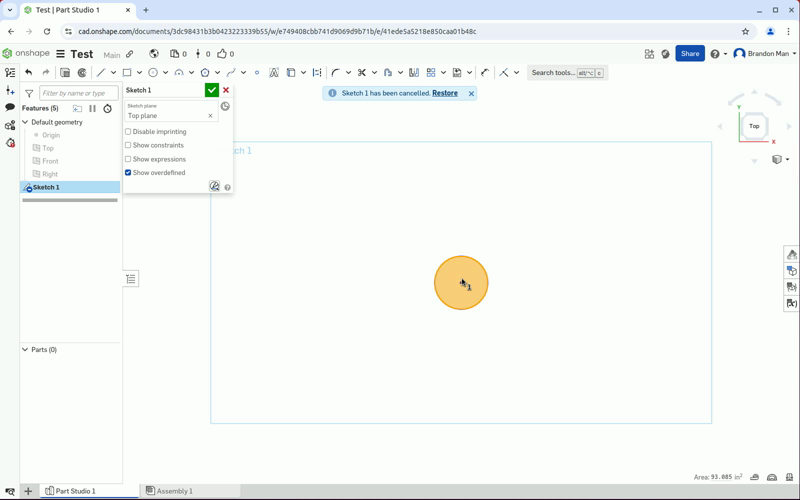
mouse_move(73, 352)
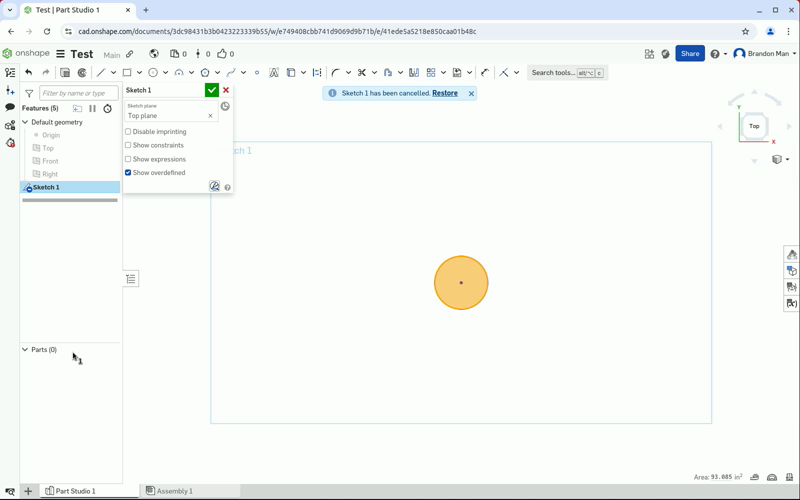
key(shift+y)
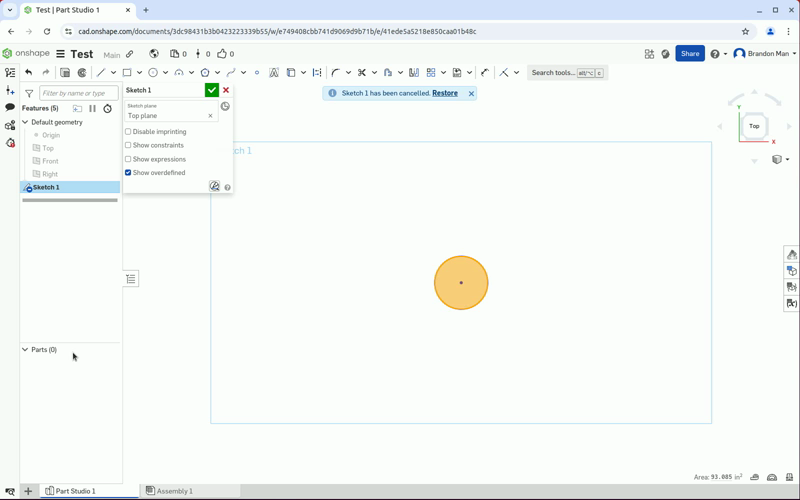
key(shift+e)
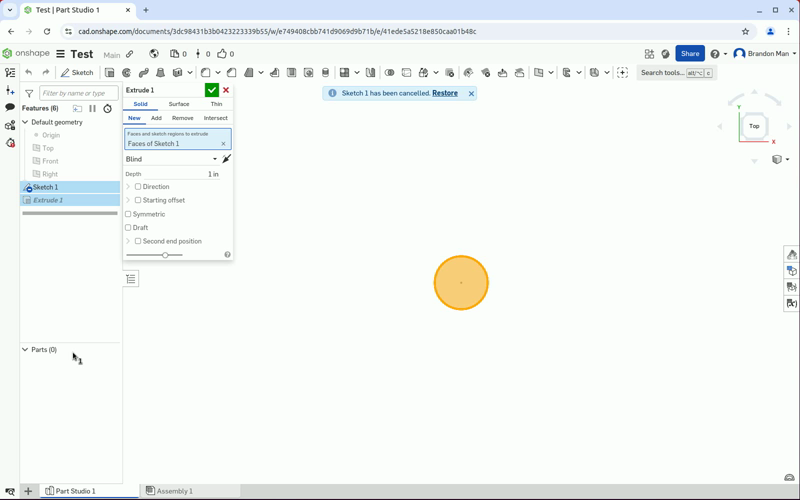
mouse_move(143, 106)
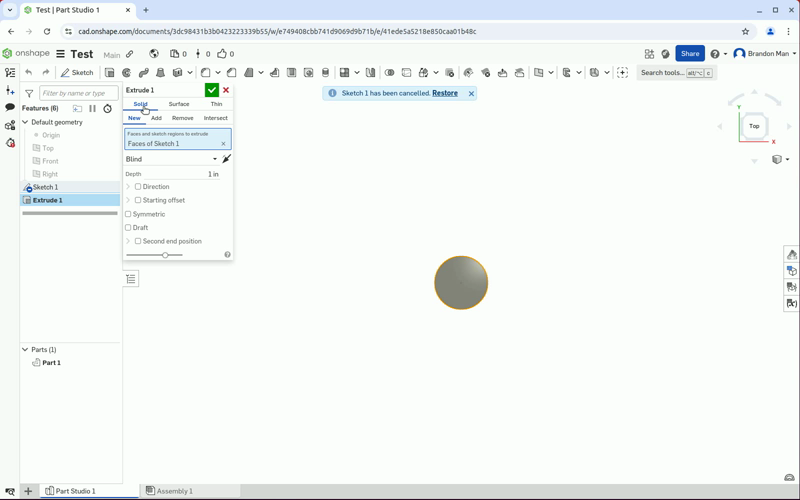
click(143, 106)
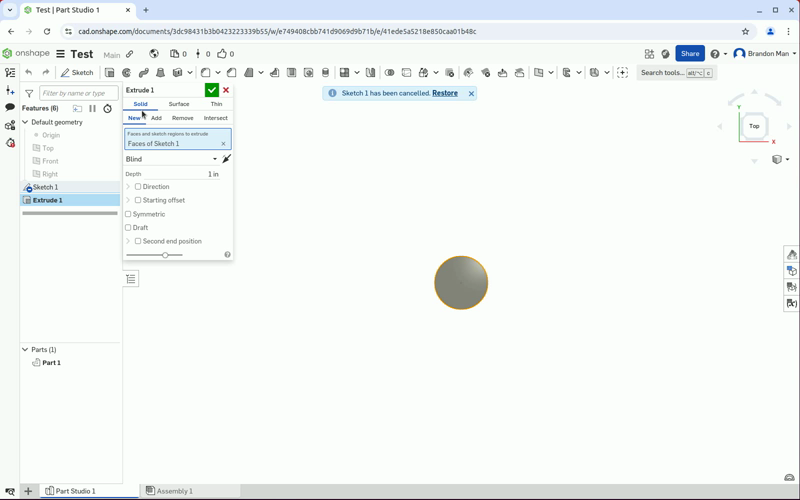
mouse_move(137, 120)
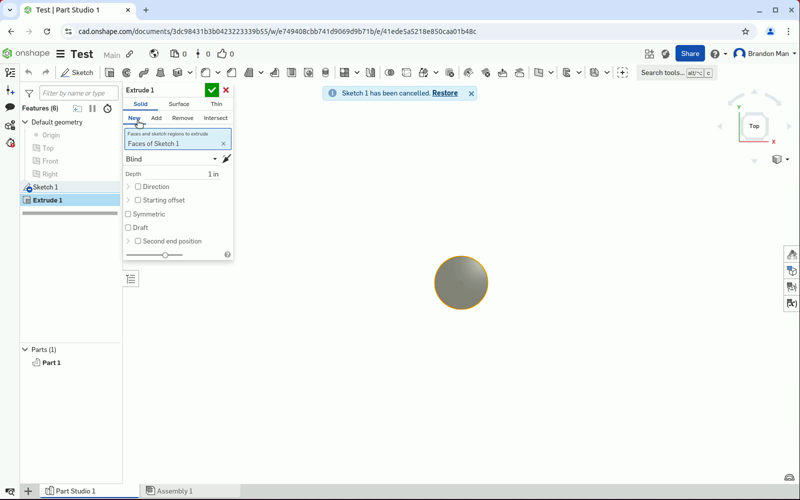
click(137, 120)
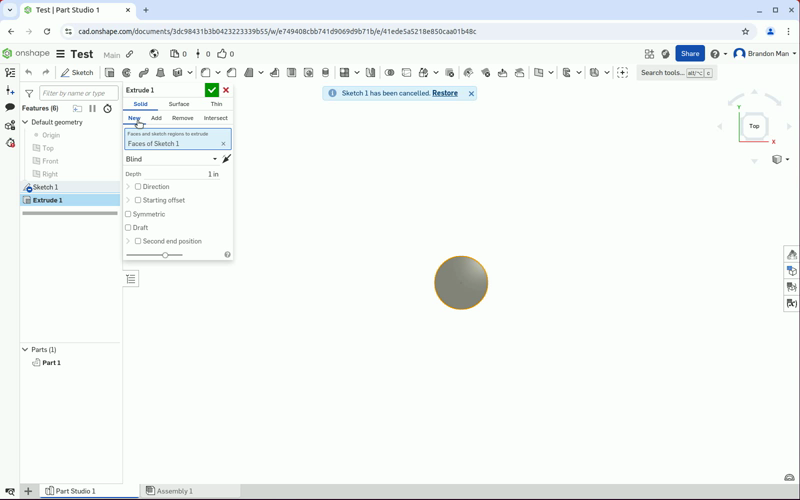
key(tab, 4)
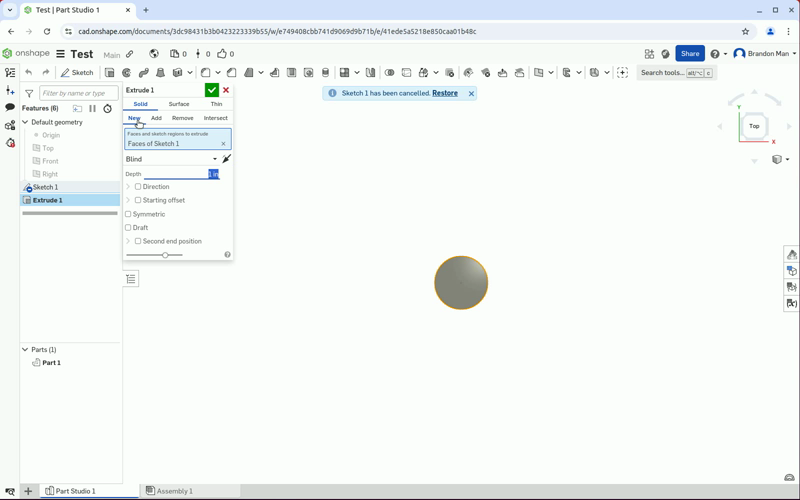
text(6.258)
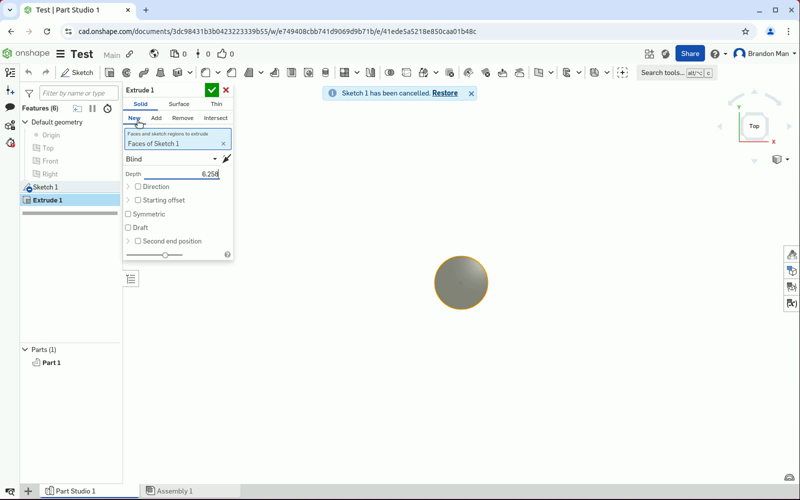
key(enter)
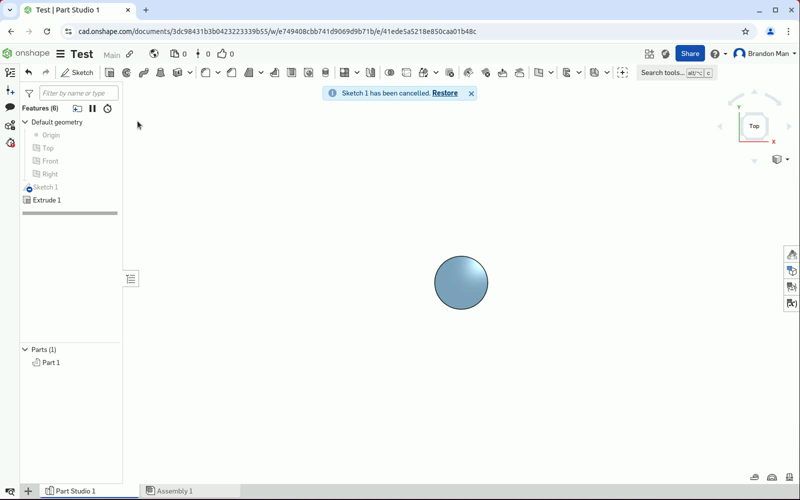
key(shift+h)
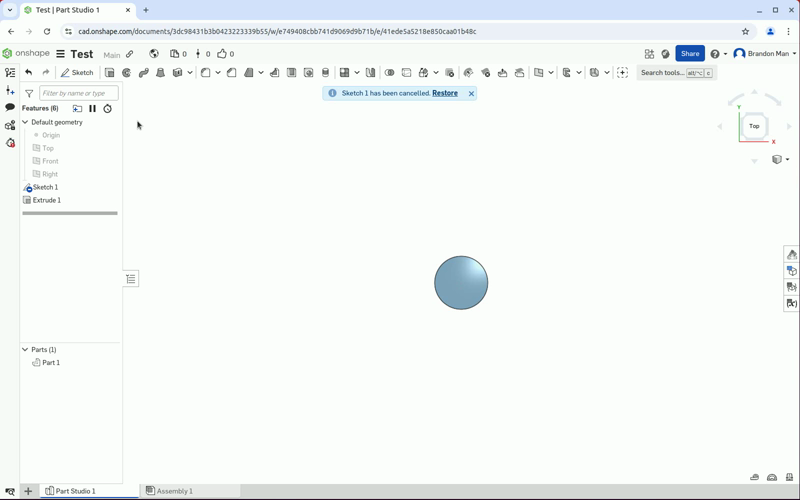
key(shift+h)
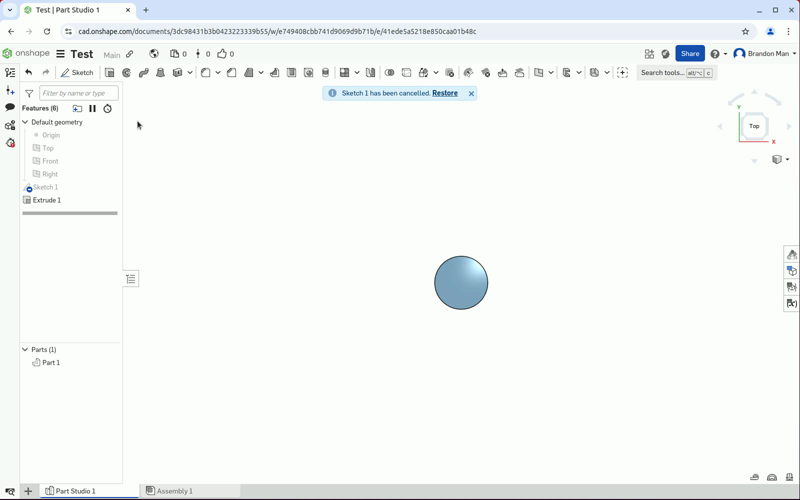
mouse_move(73, 189)
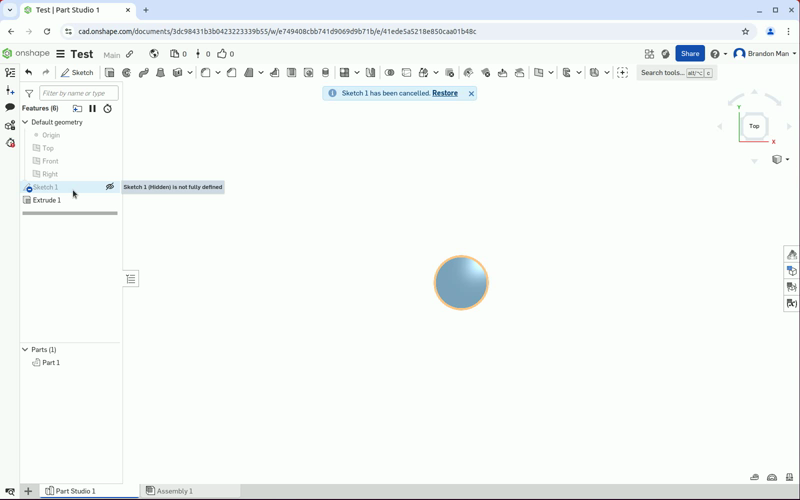
click(73, 189)
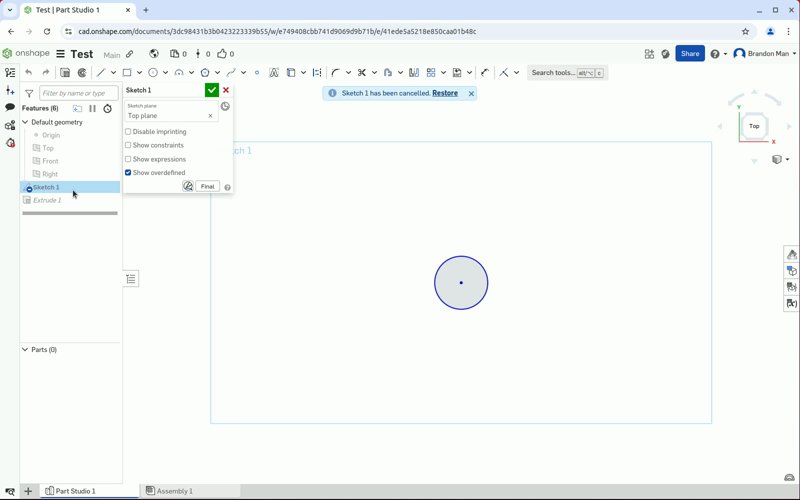
mouse_move(229, 92)
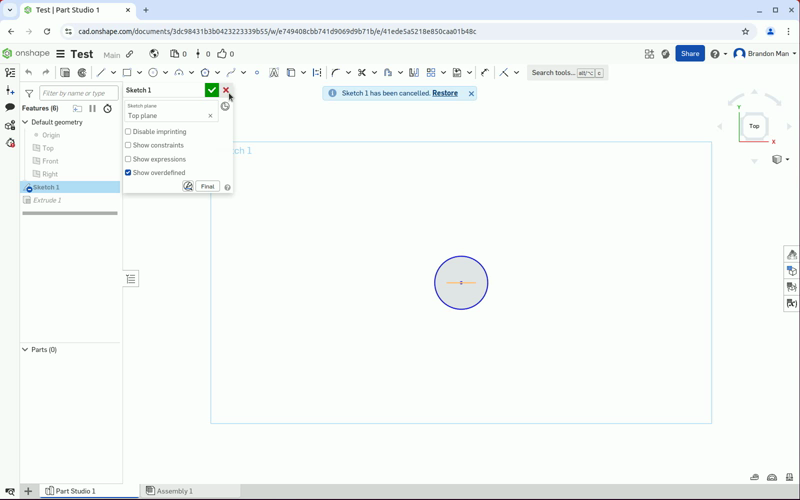
click(229, 92)
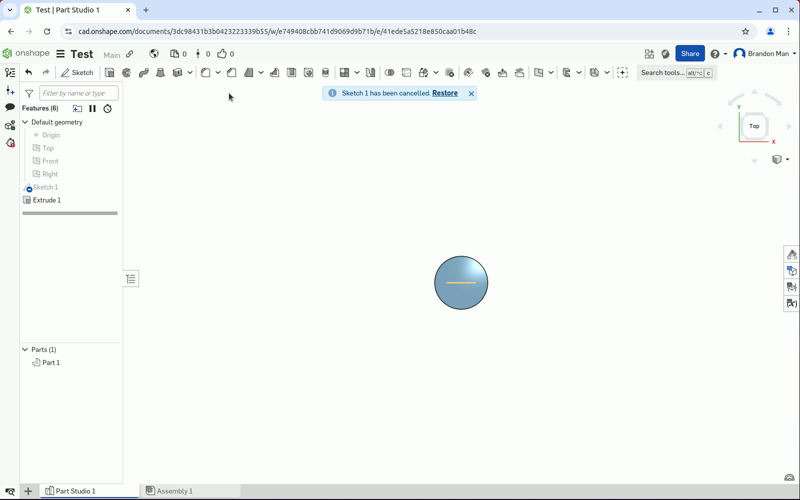
mouse_move(541, 75)
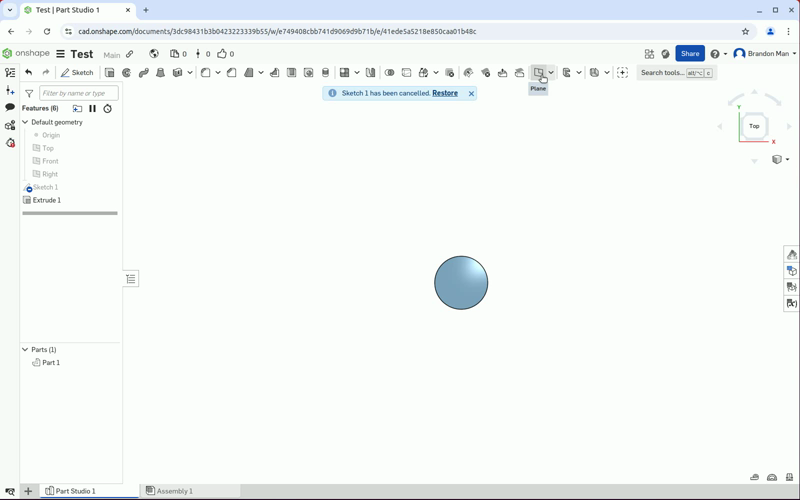
click(541, 75)
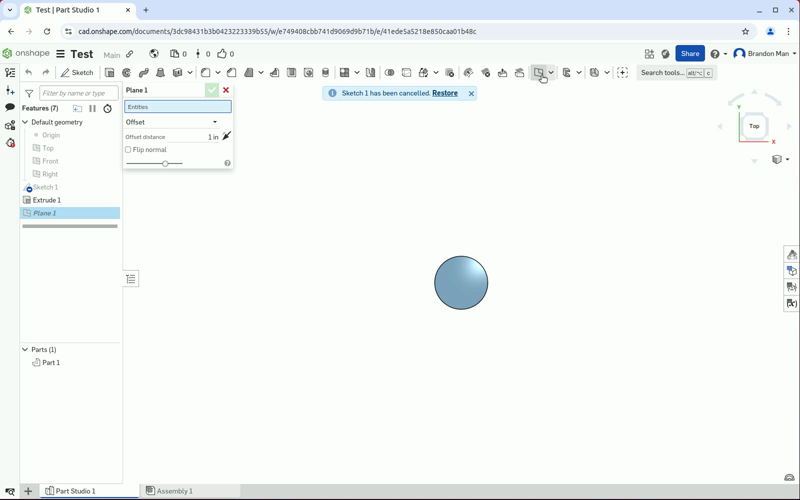
mouse_move(73, 150)
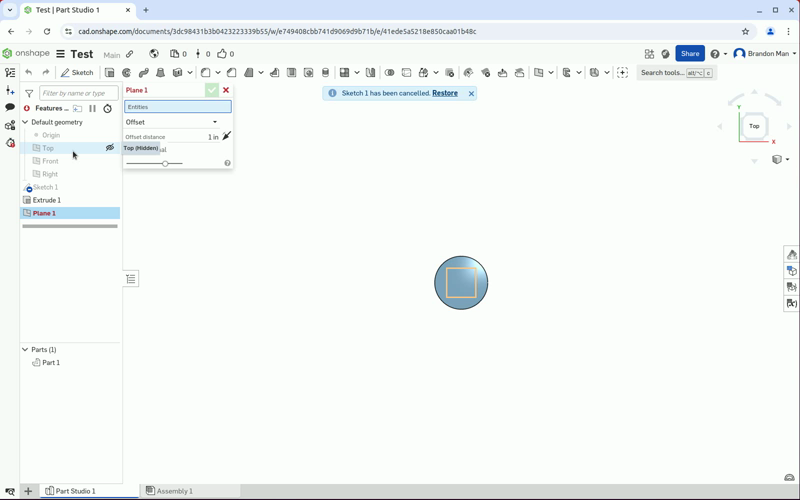
click(73, 150)
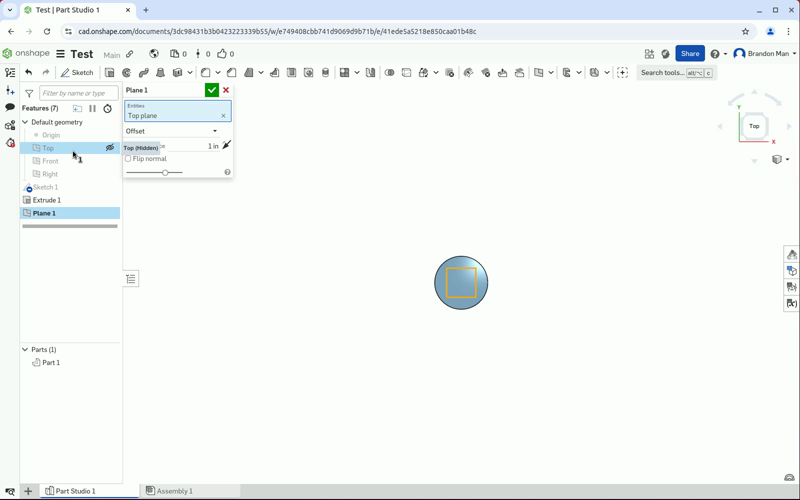
key(tab, 2)
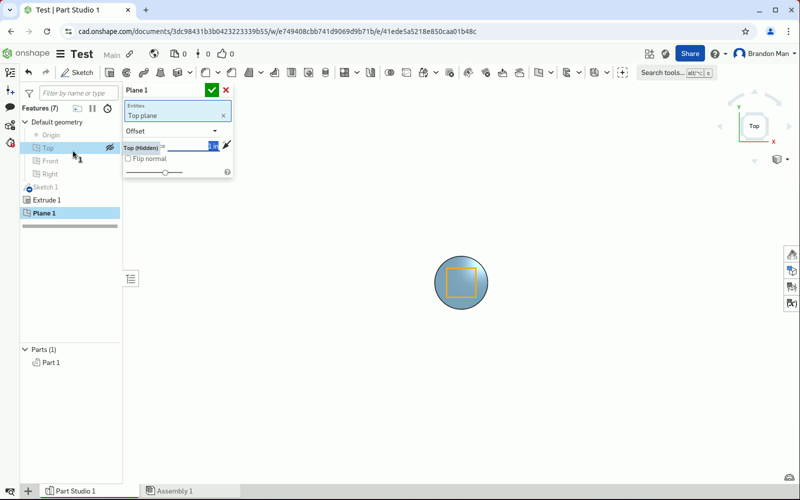
text(6.255)
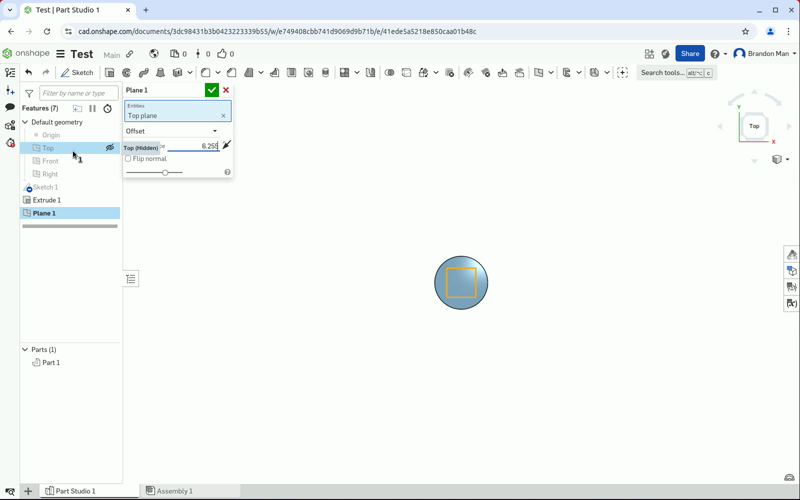
key(enter, 2)
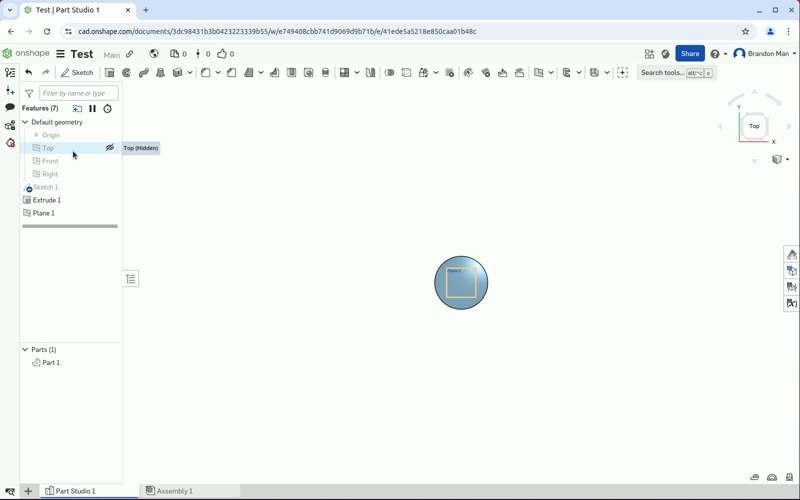
key(shift+s)
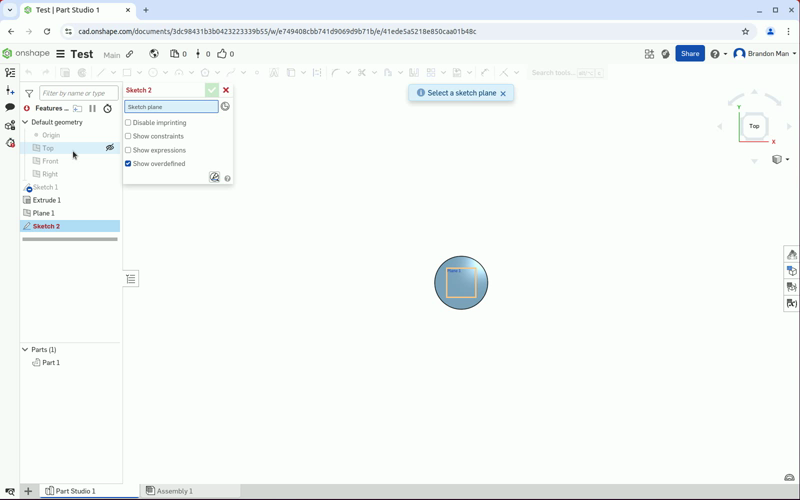
mouse_move(73, 215)
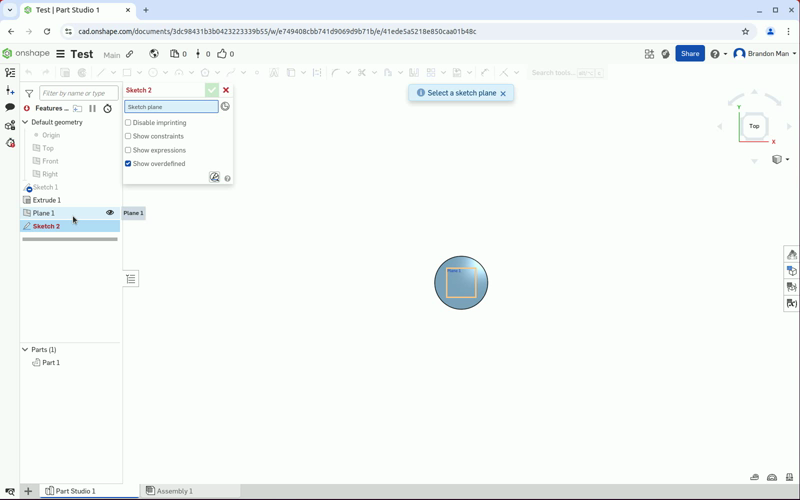
click(73, 215)
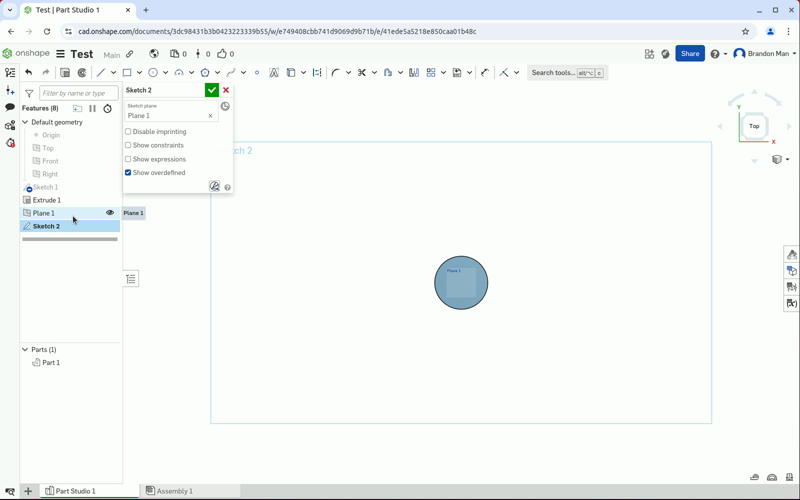
mouse_move(73, 352)
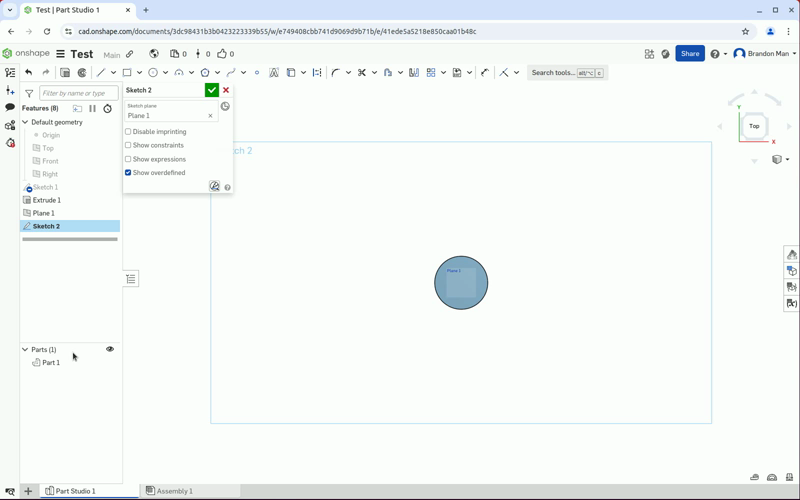
key(y)
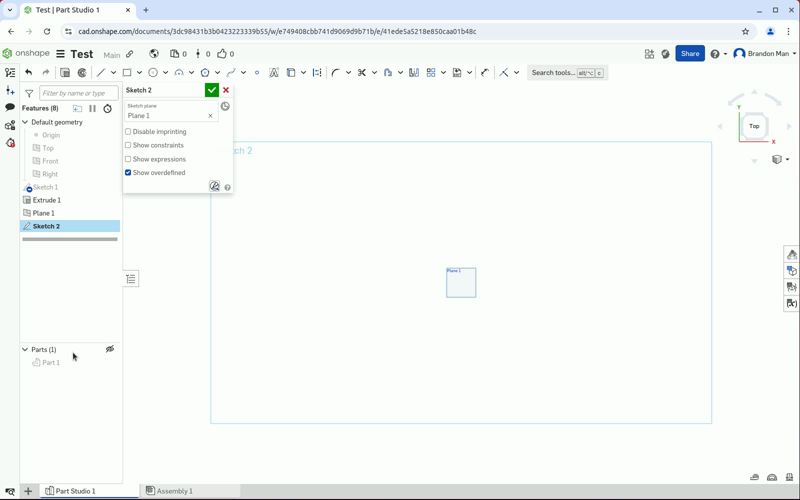
key(l)
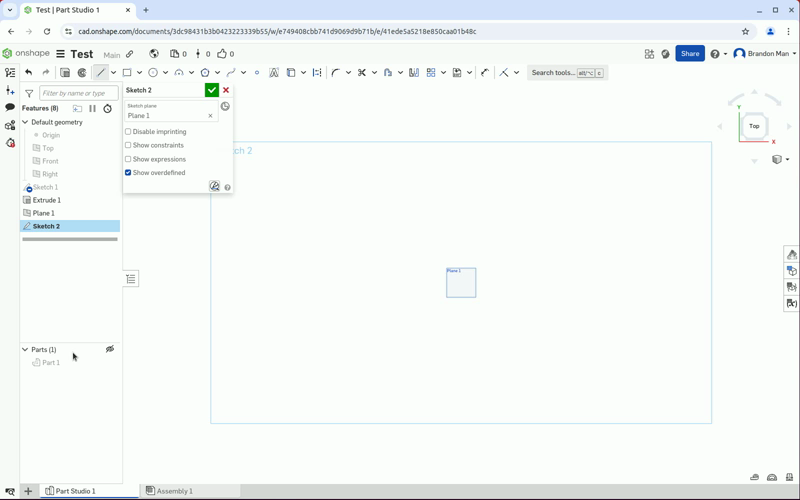
key_down(shift)
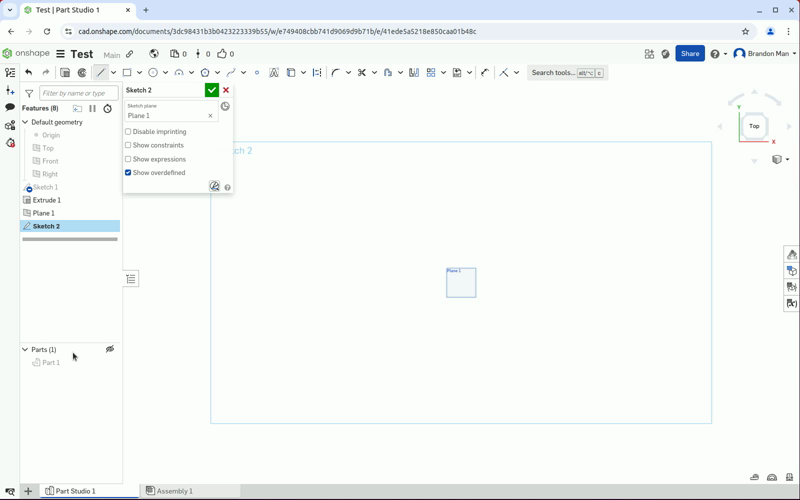
mouse_move(449, 290)
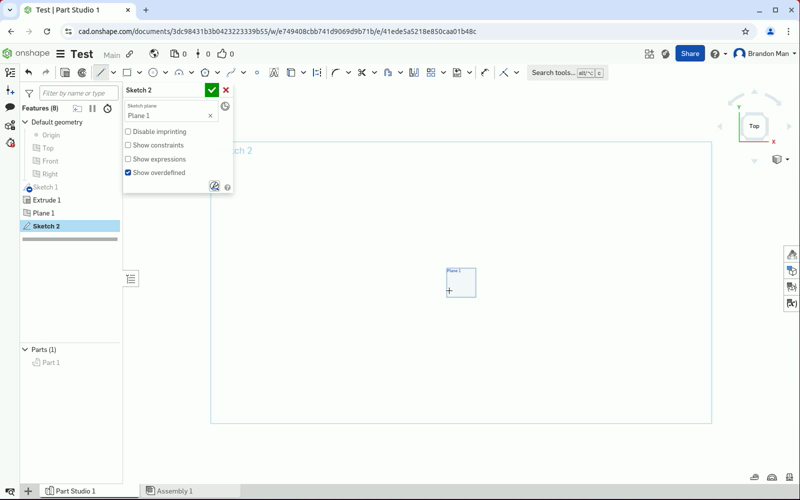
click(449, 290)
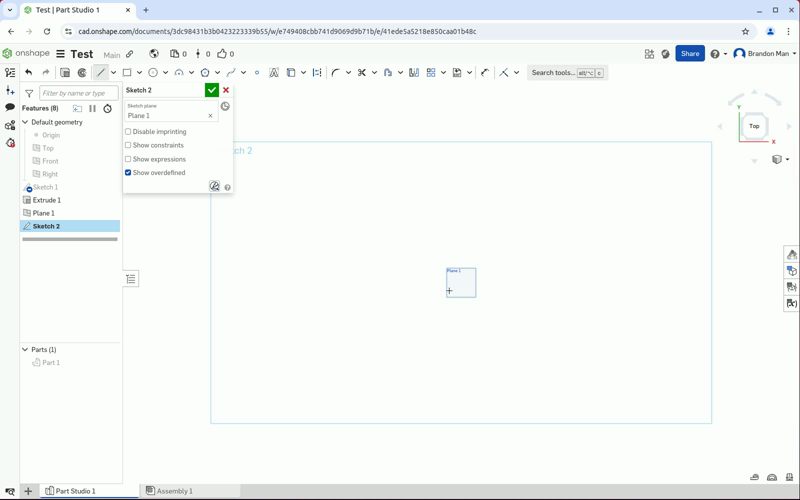
key_up(shift)
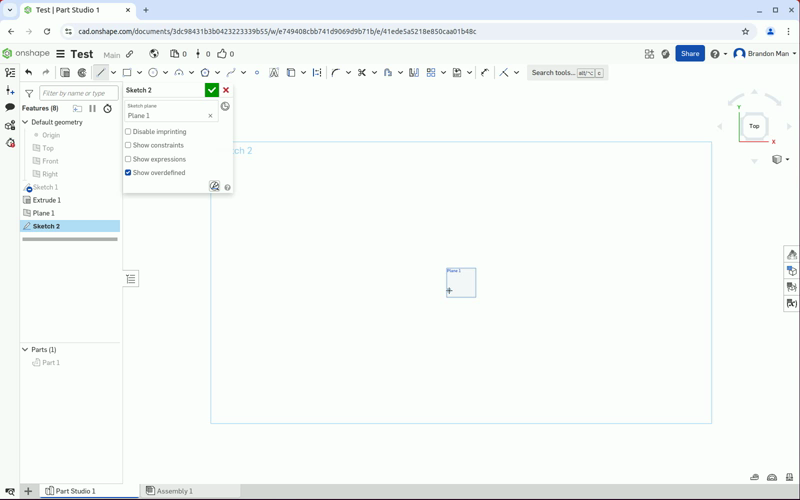
key_down(shift)
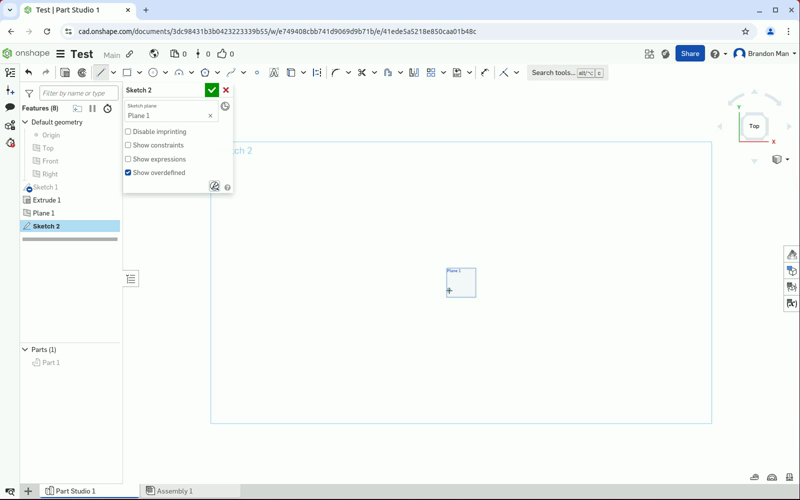
mouse_move(479, 290)
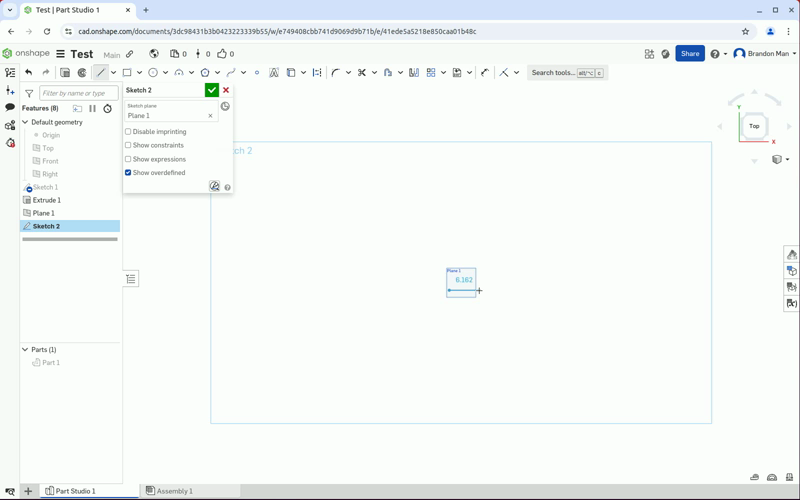
mouse_move(461, 297)
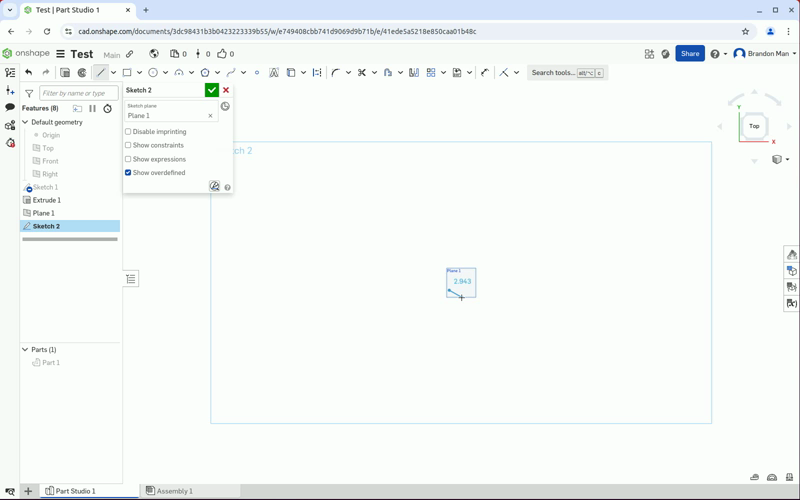
click(461, 297)
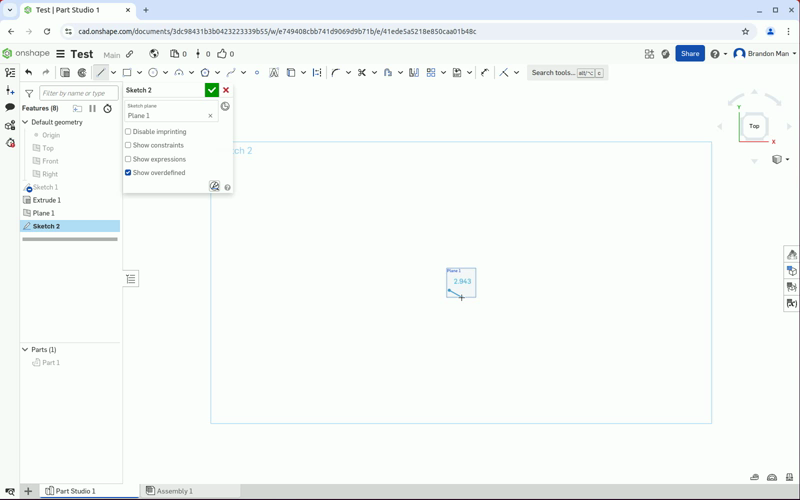
key_up(shift)
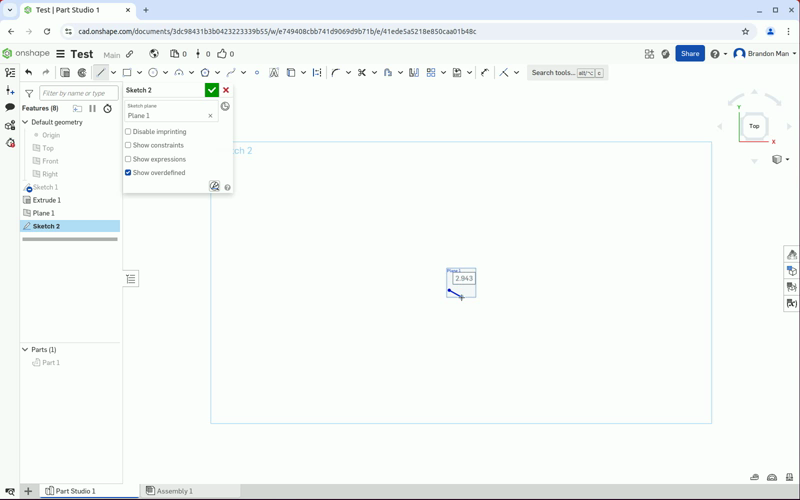
key_down(shift)
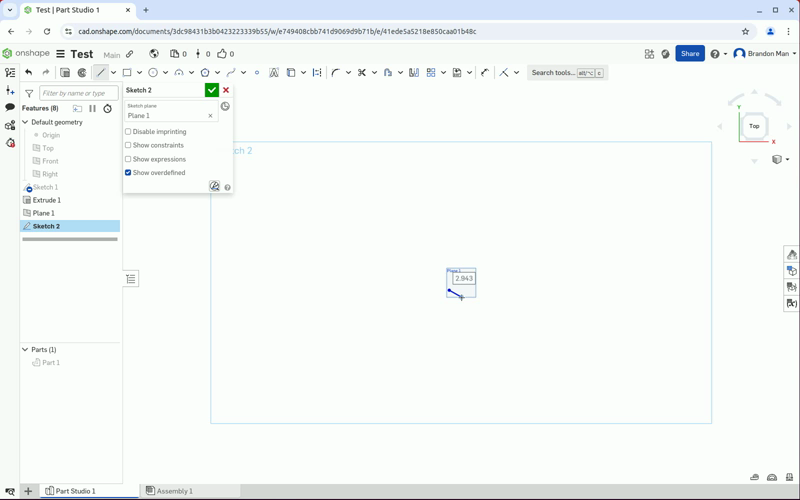
mouse_move(492, 297)
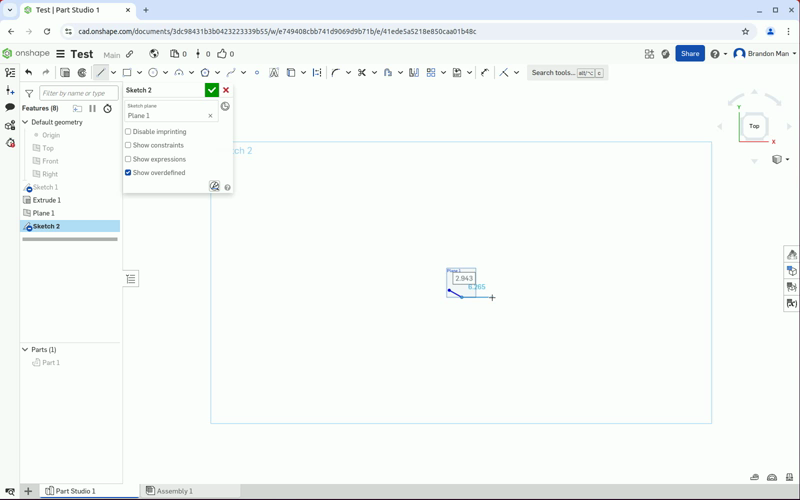
mouse_move(474, 290)
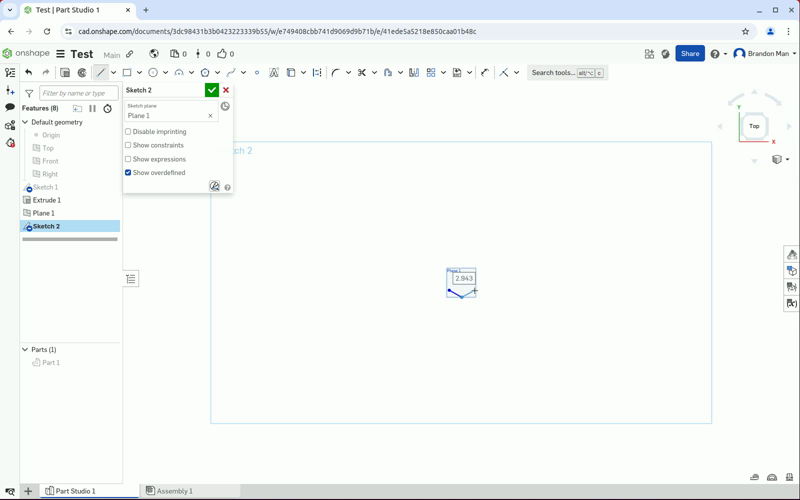
click(474, 290)
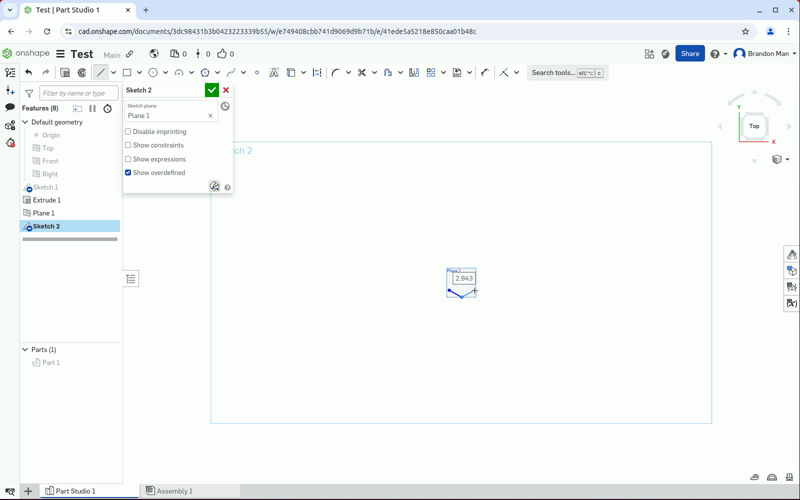
key_up(shift)
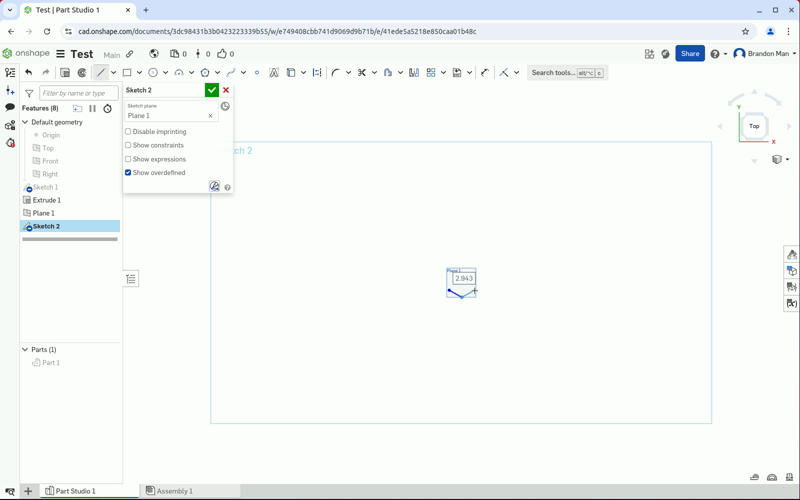
key_down(shift)
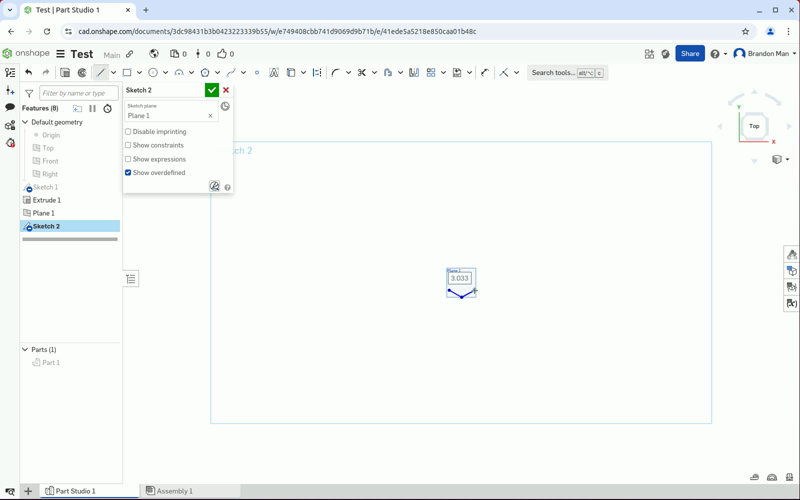
mouse_move(504, 290)
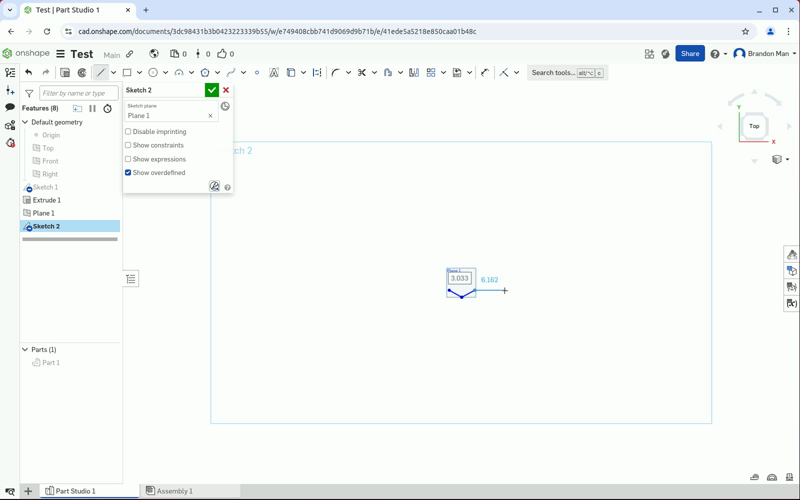
mouse_move(474, 275)
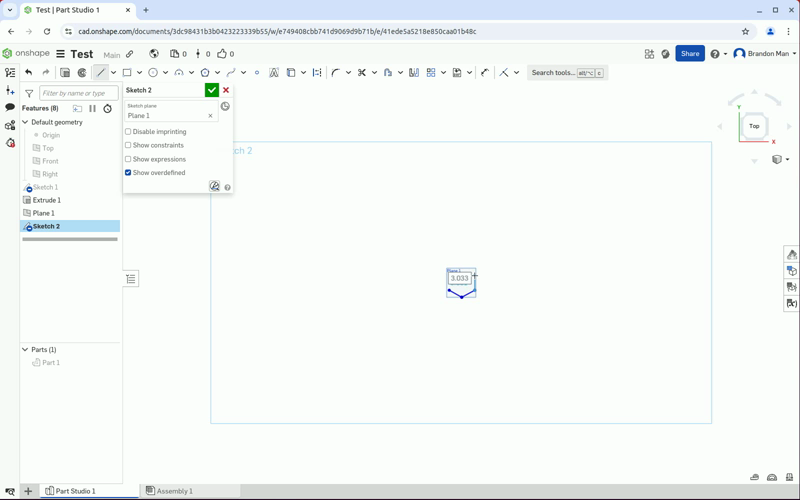
click(474, 275)
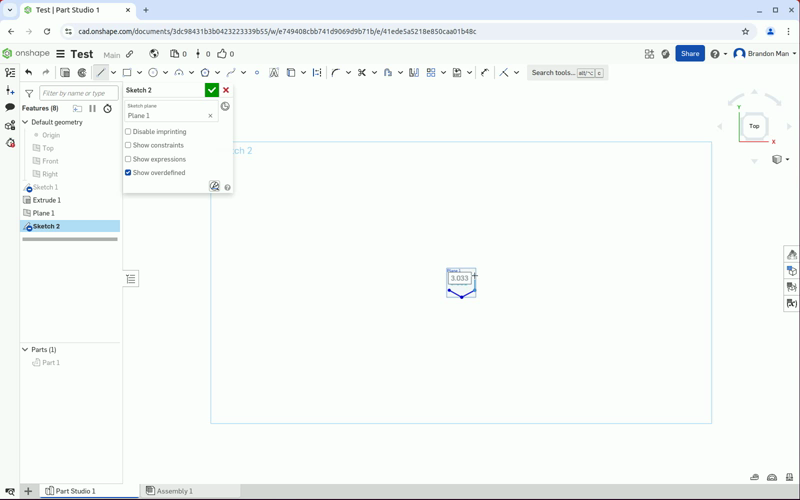
key_up(shift)
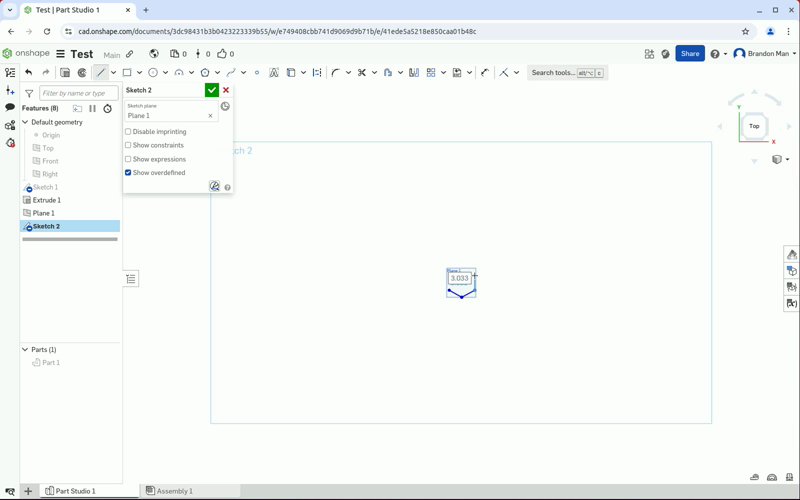
key_down(shift)
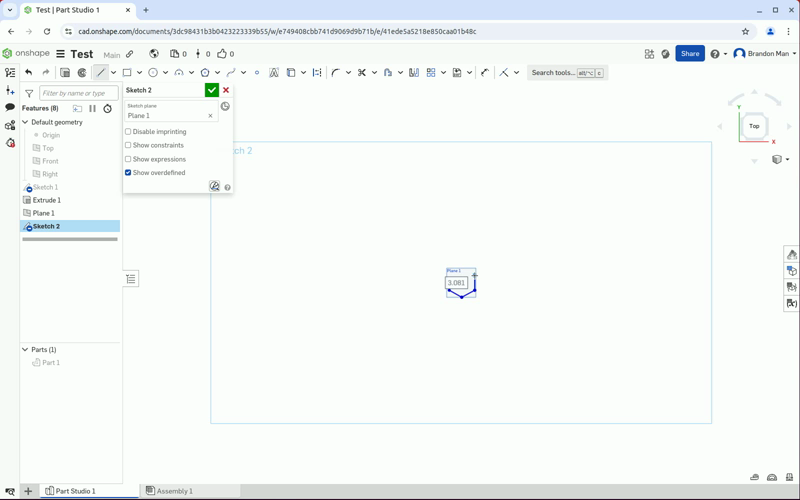
mouse_move(504, 275)
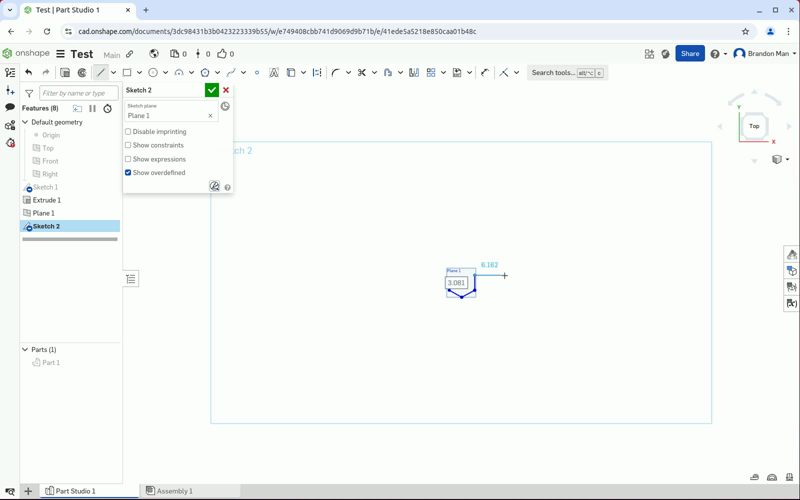
mouse_move(461, 267)
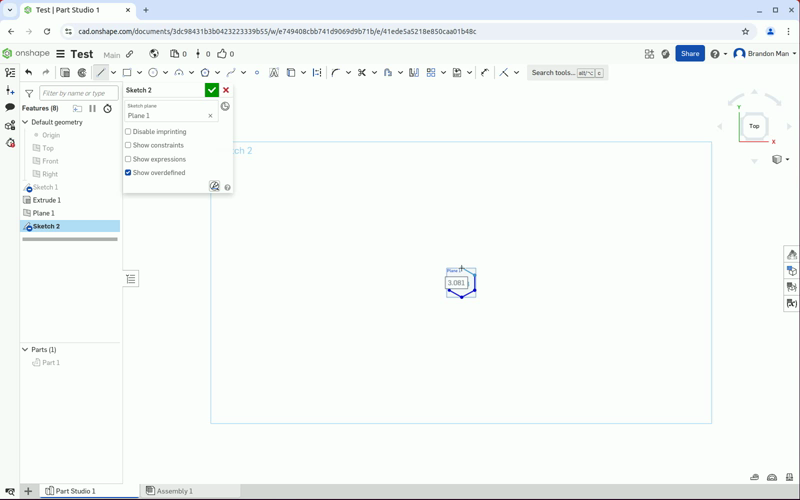
click(461, 267)
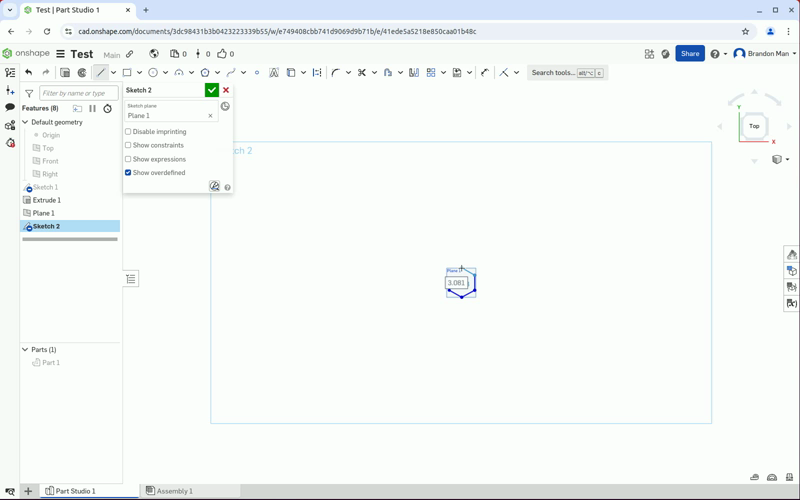
key_up(shift)
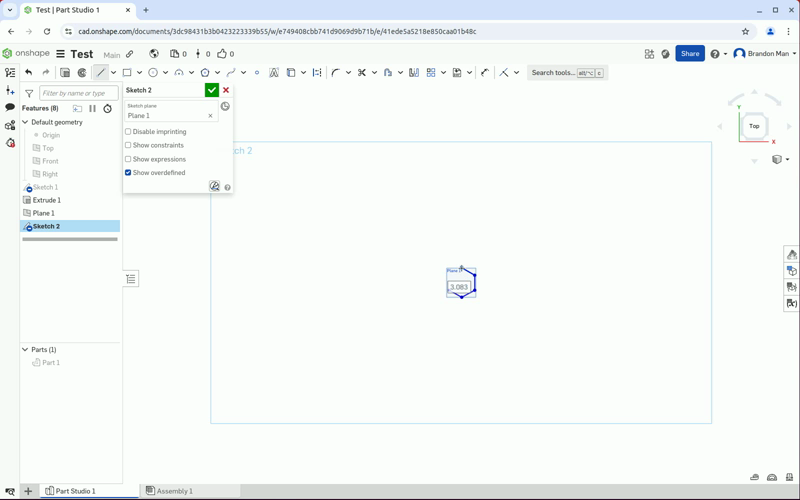
key_down(shift)
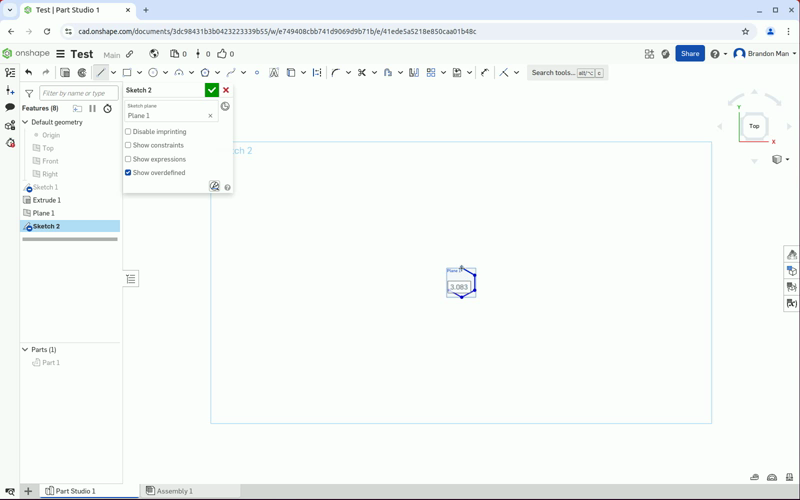
mouse_move(492, 267)
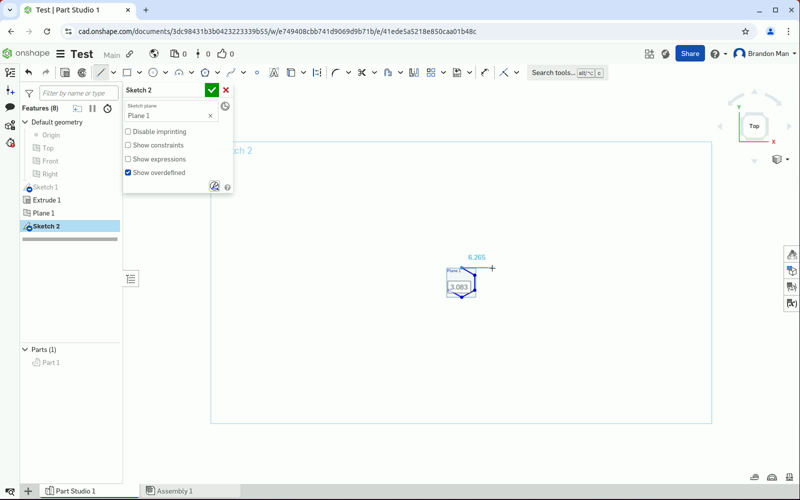
mouse_move(449, 275)
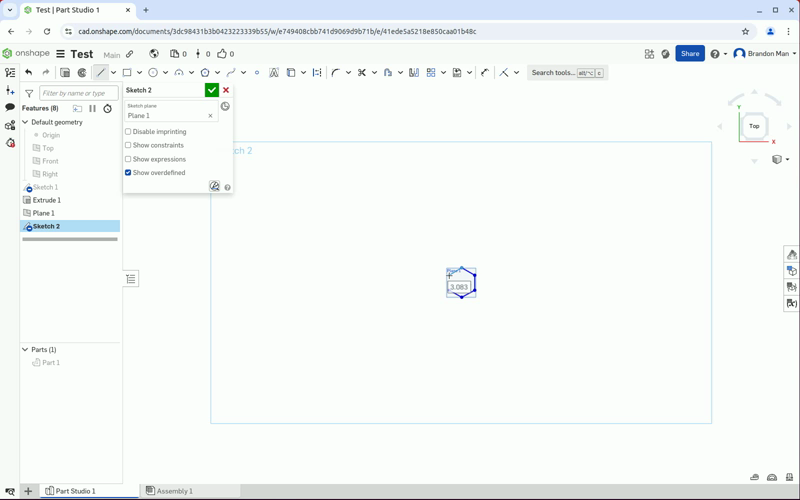
click(449, 275)
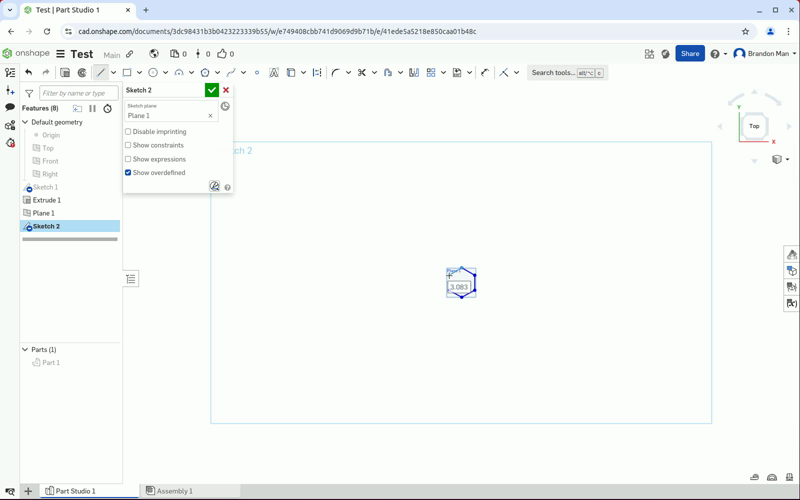
key_up(shift)
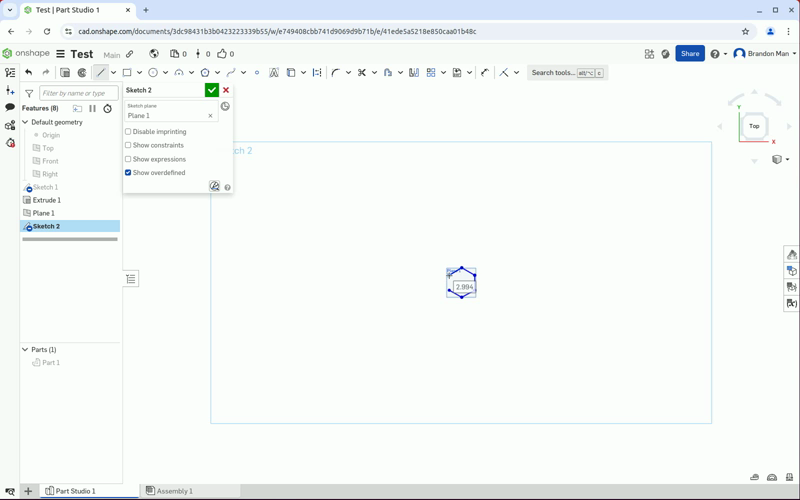
mouse_move(479, 275)
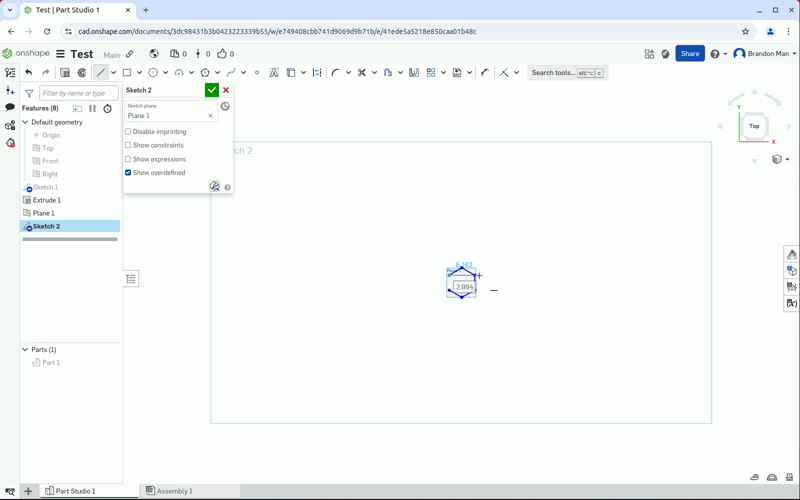
key_down(shift)
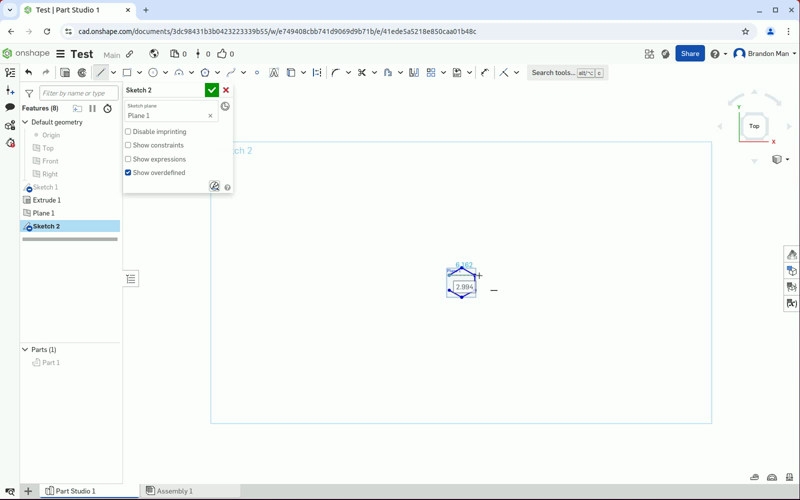
mouse_move(449, 290)
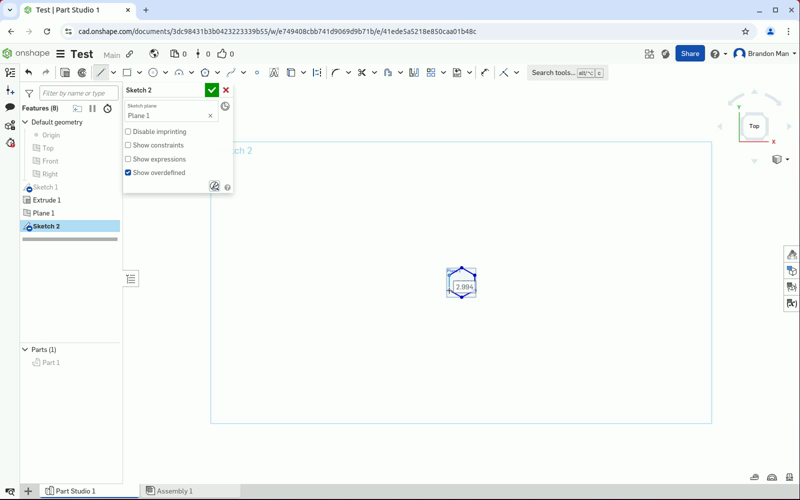
key_up(shift)
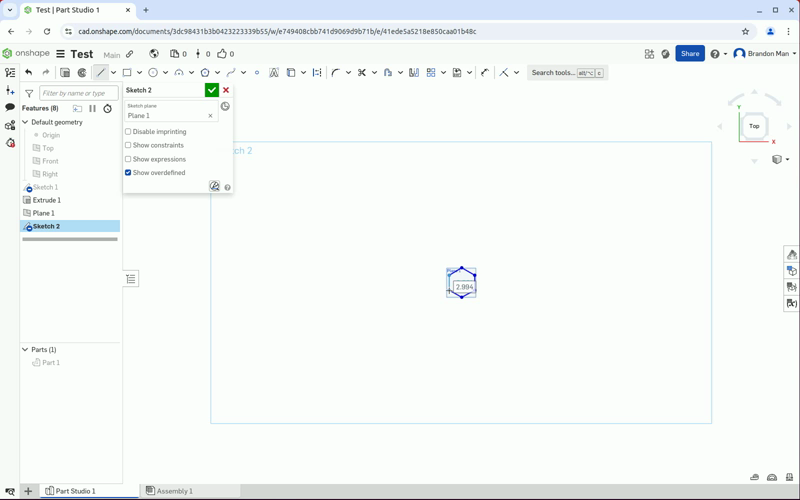
click(449, 290)
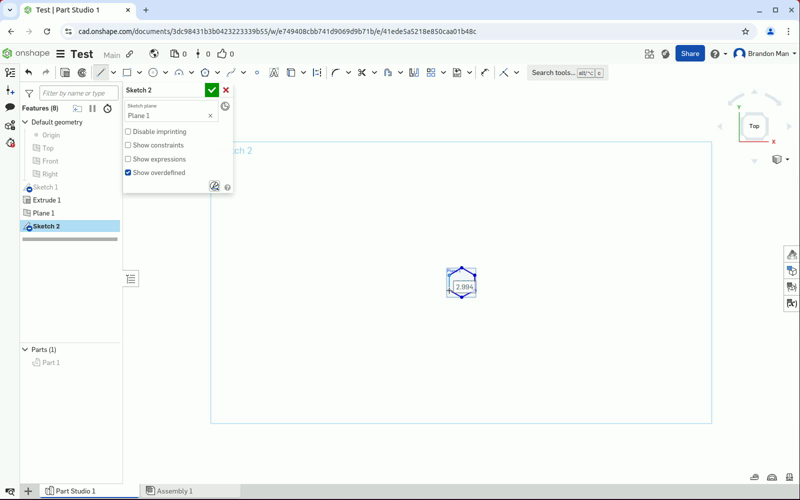
key(esc)
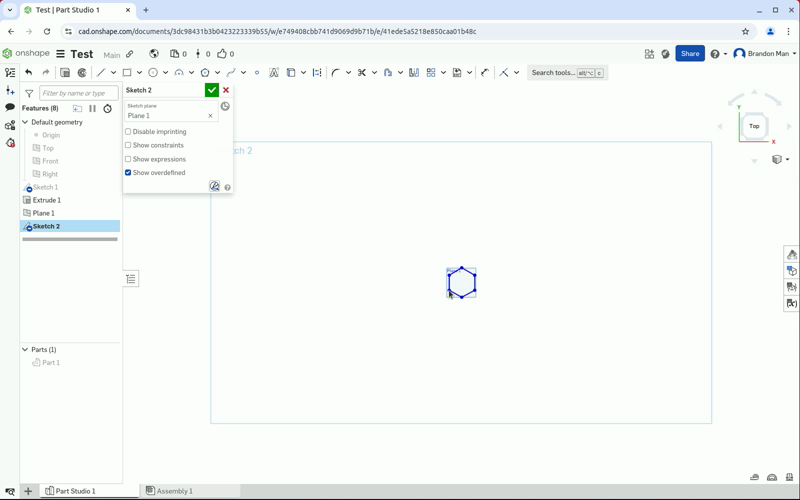
mouse_move(467, 292)
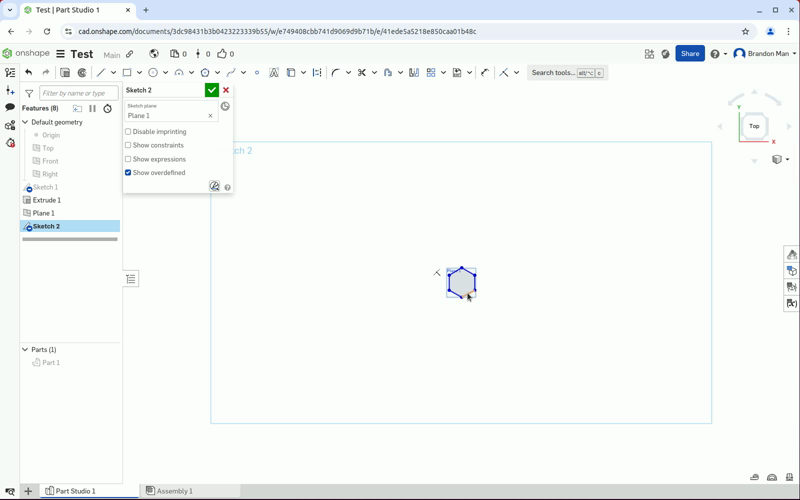
scroll(6)
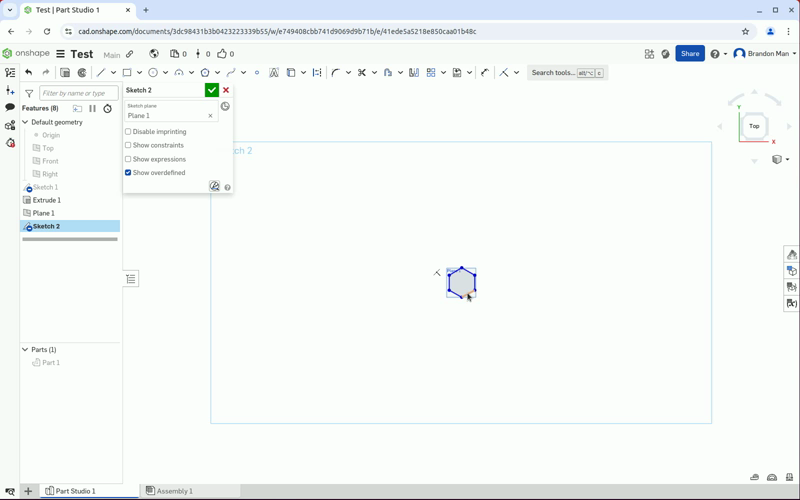
scroll(6)
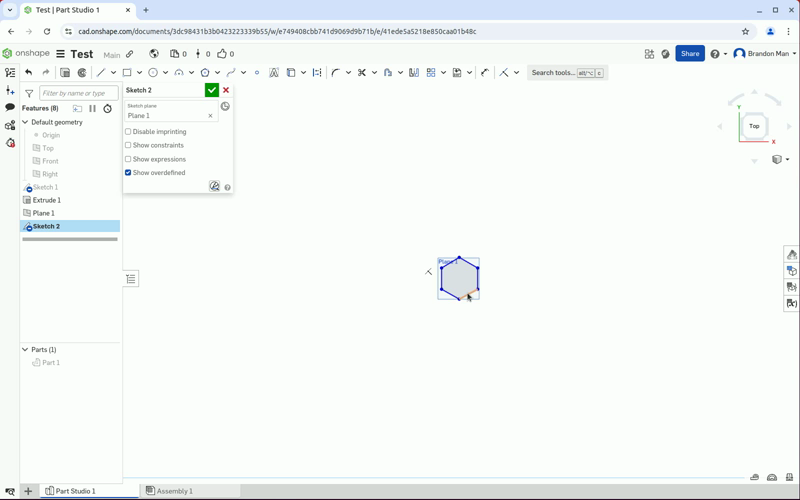
scroll(6)
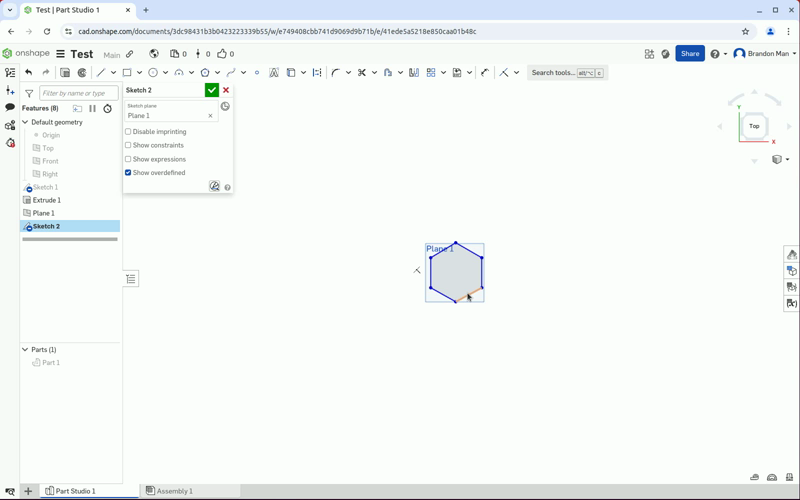
scroll(6)
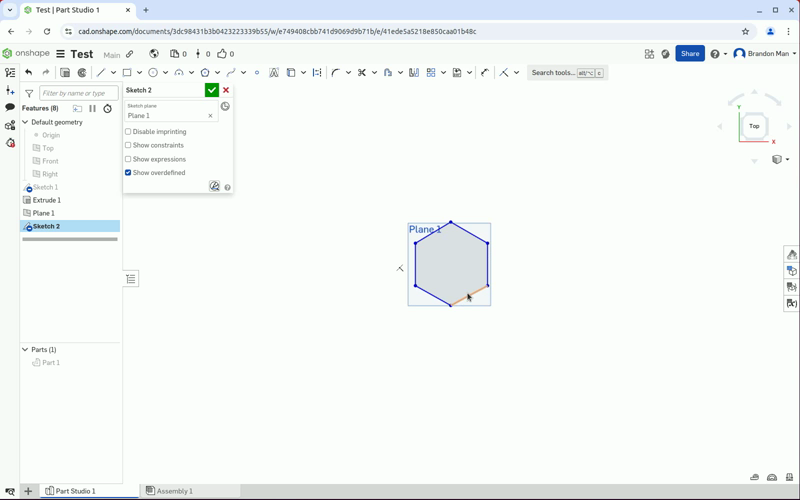
scroll(6)
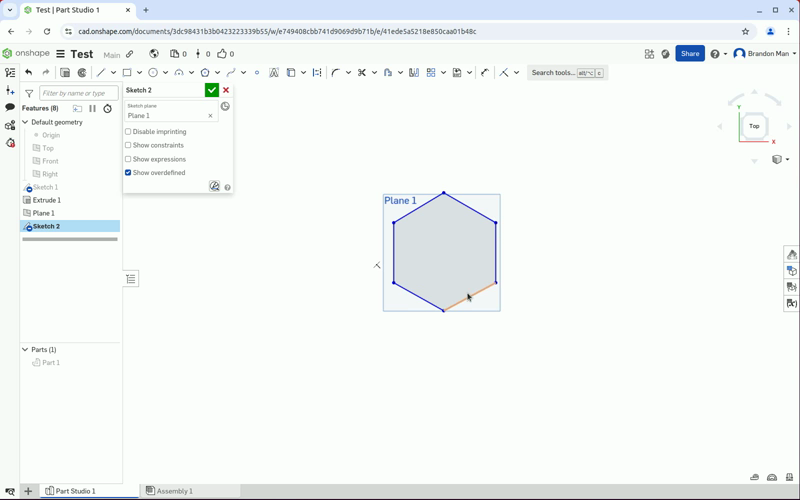
scroll(6)
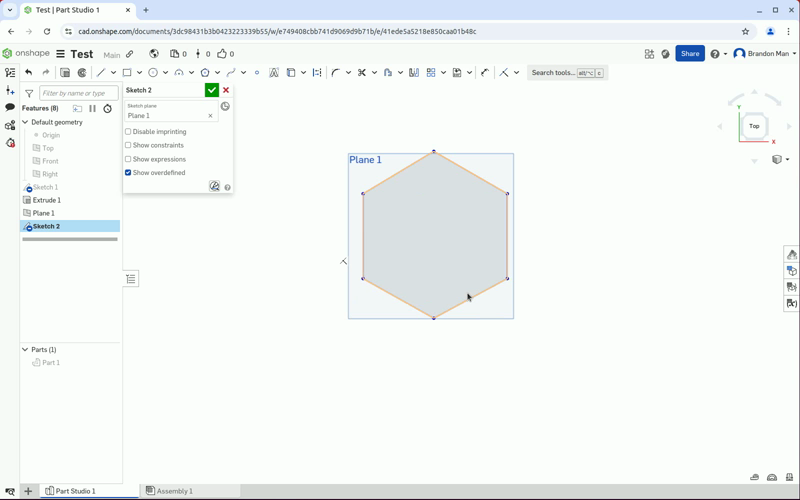
scroll(6)
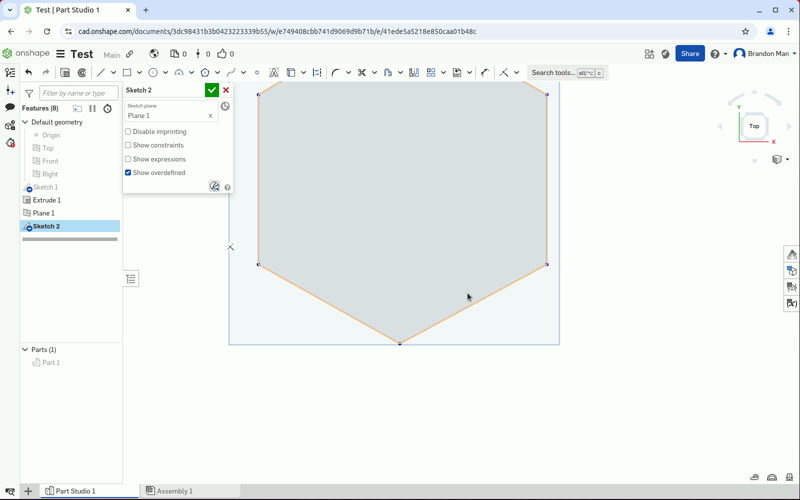
click(467, 292)
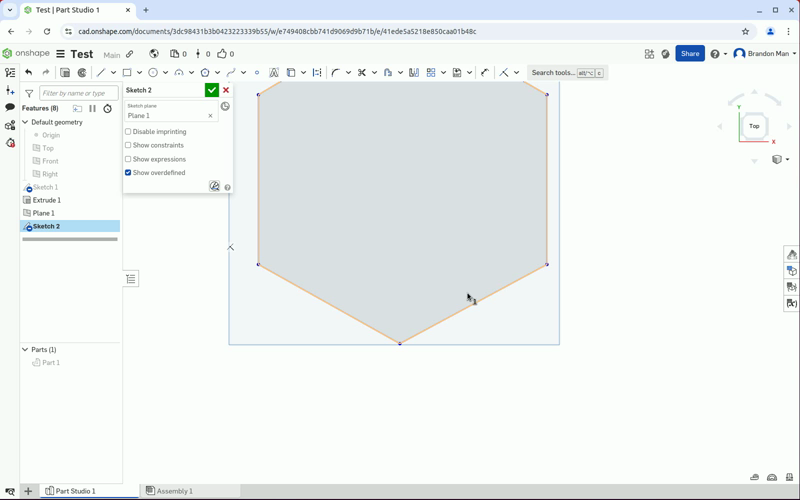
scroll(-6)
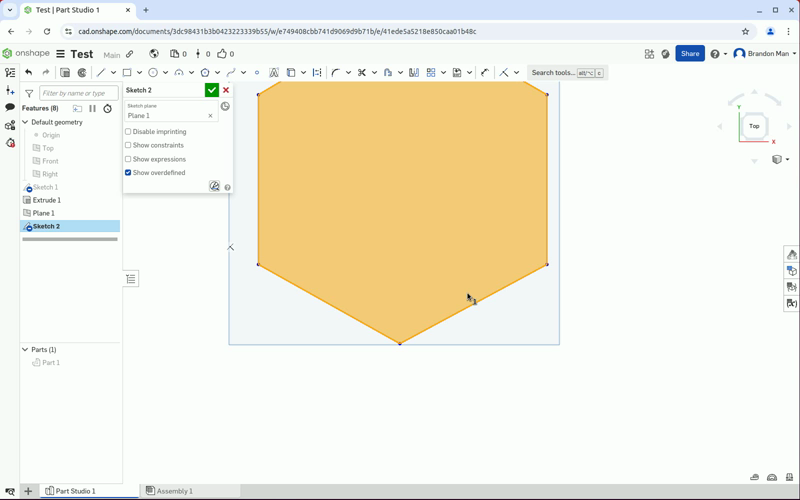
scroll(-6)
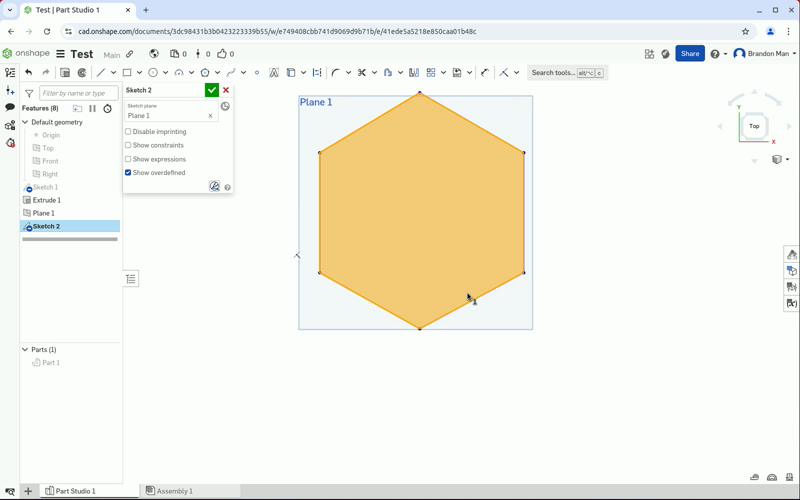
scroll(-6)
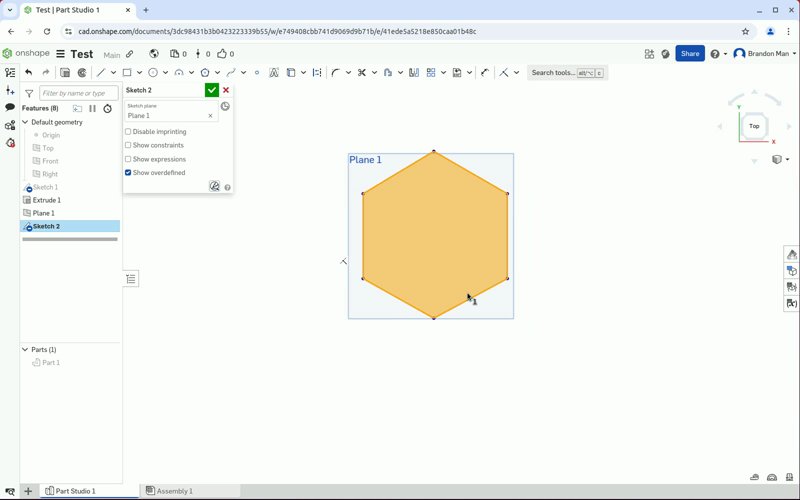
scroll(-6)
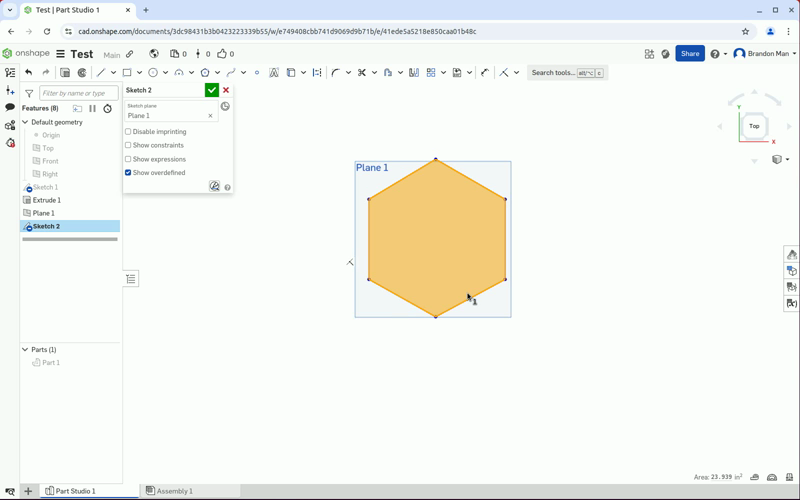
scroll(-6)
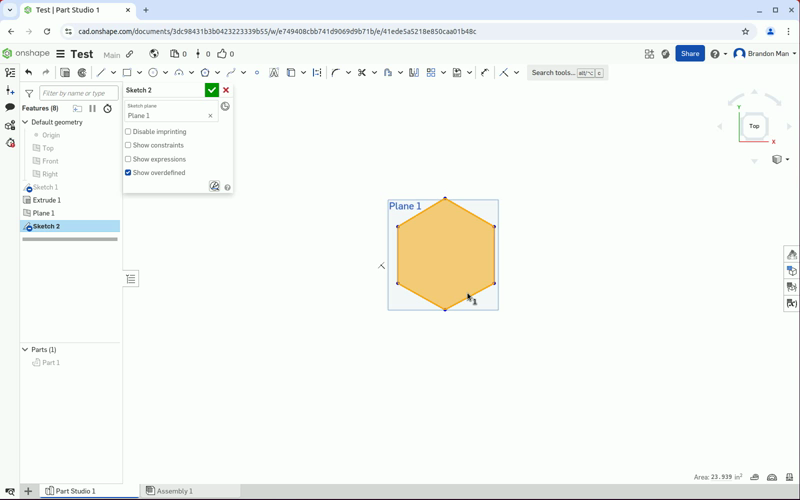
scroll(-6)
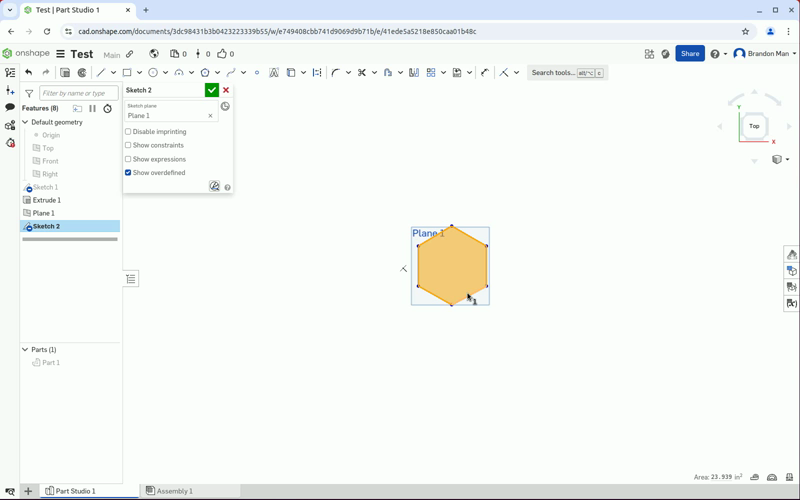
scroll(-6)
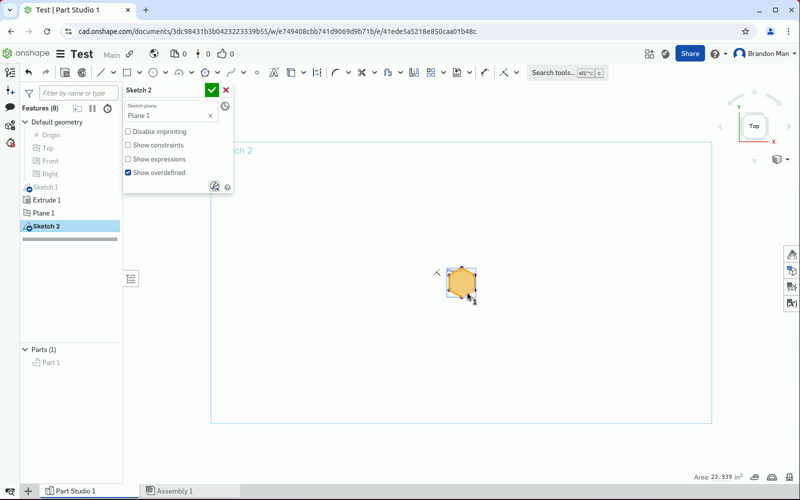
mouse_move(73, 352)
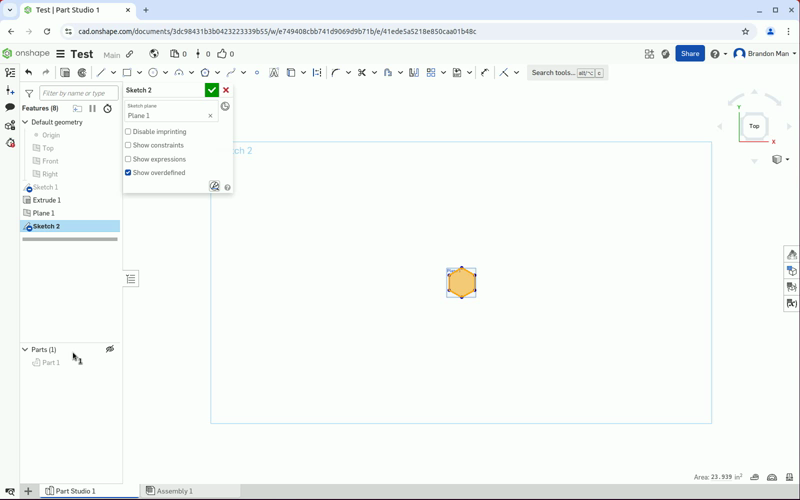
key(shift+y)
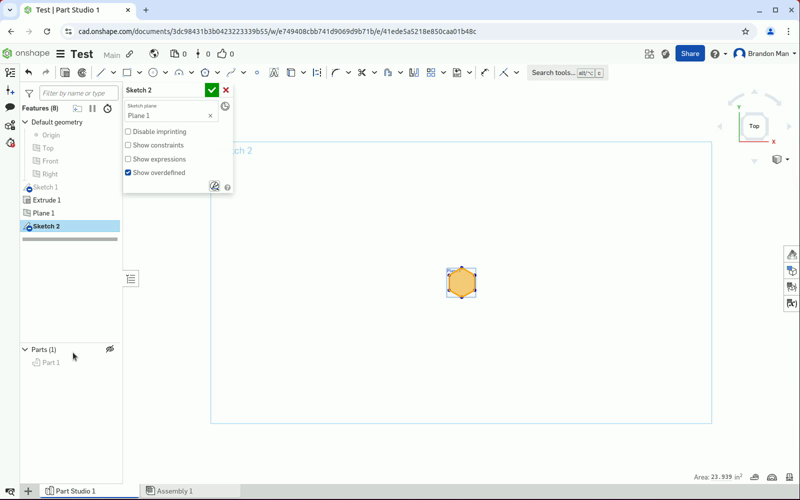
key(shift+e)
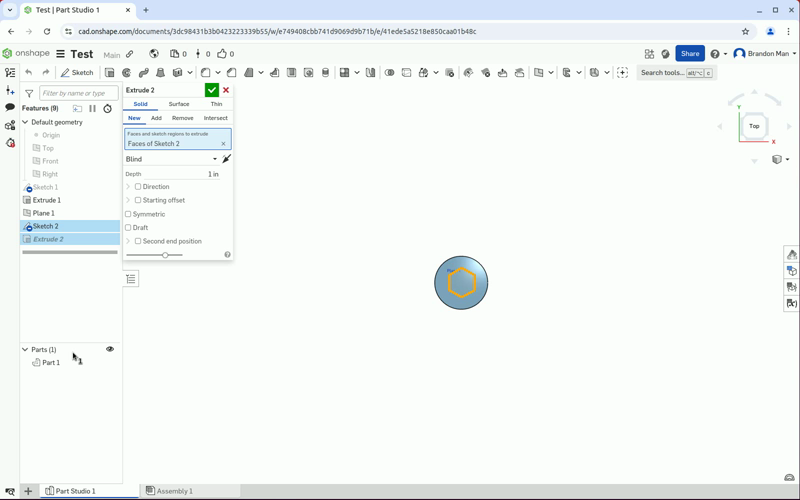
mouse_move(143, 106)
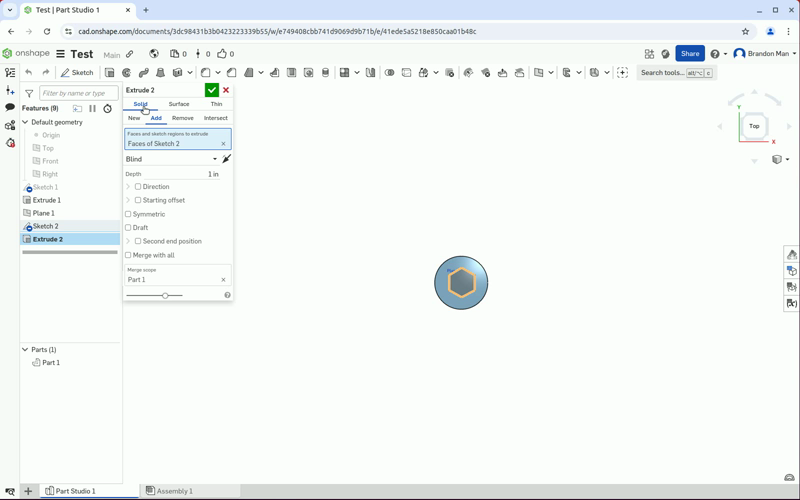
click(143, 106)
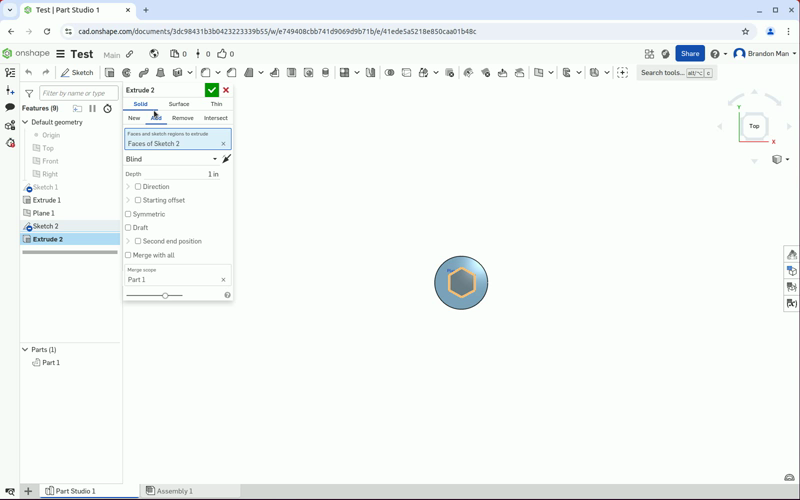
mouse_move(186, 120)
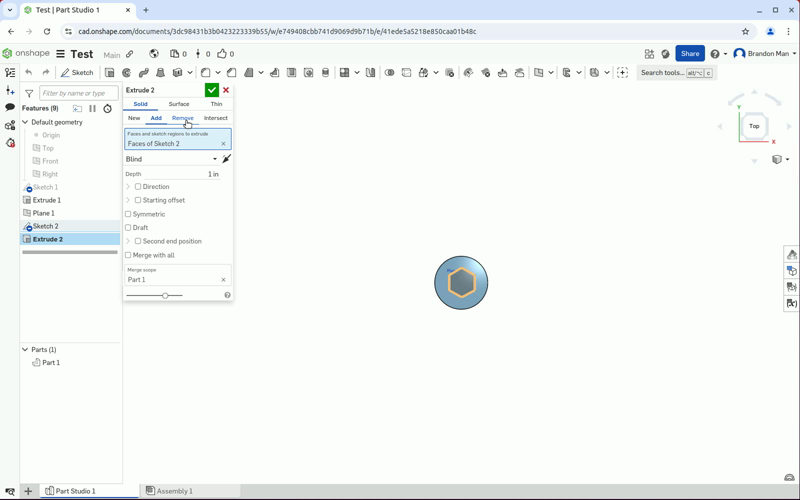
click(186, 120)
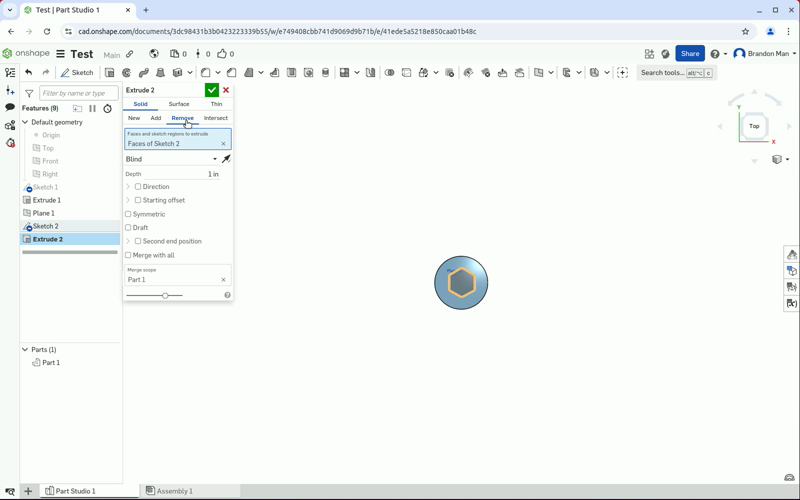
key(tab, 4)
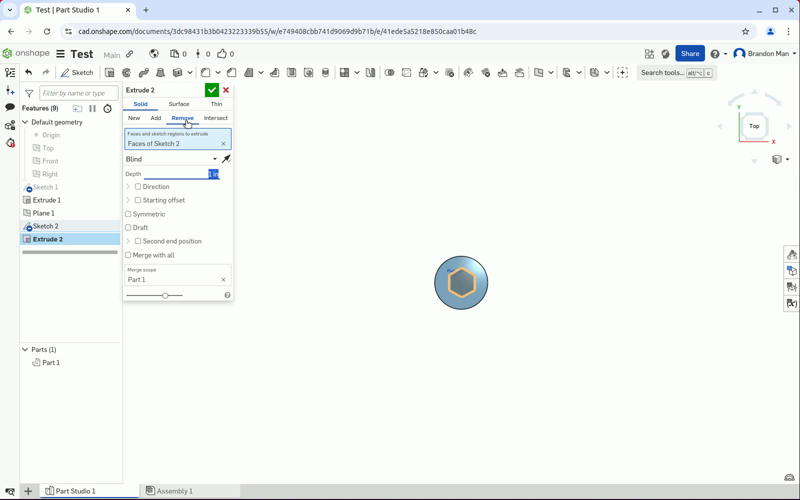
text(2.407)
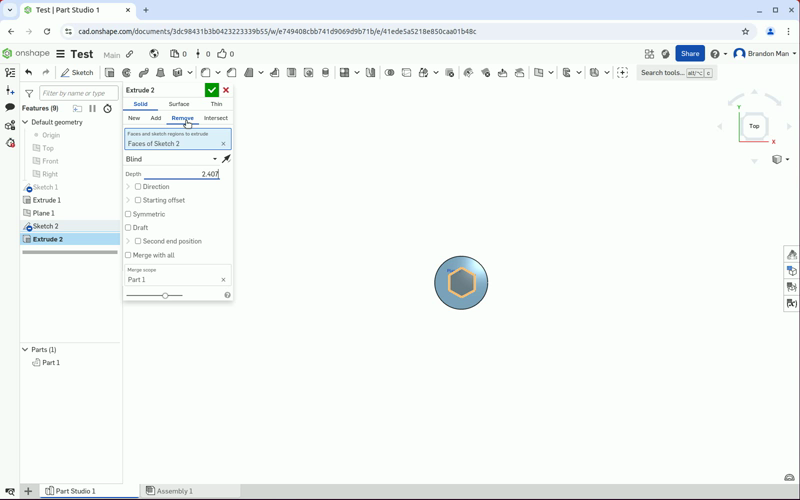
key(tab, 6)
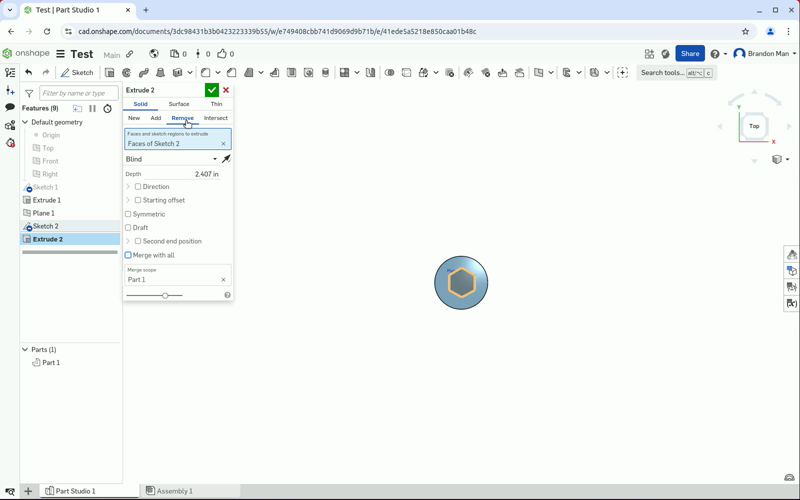
key(space)
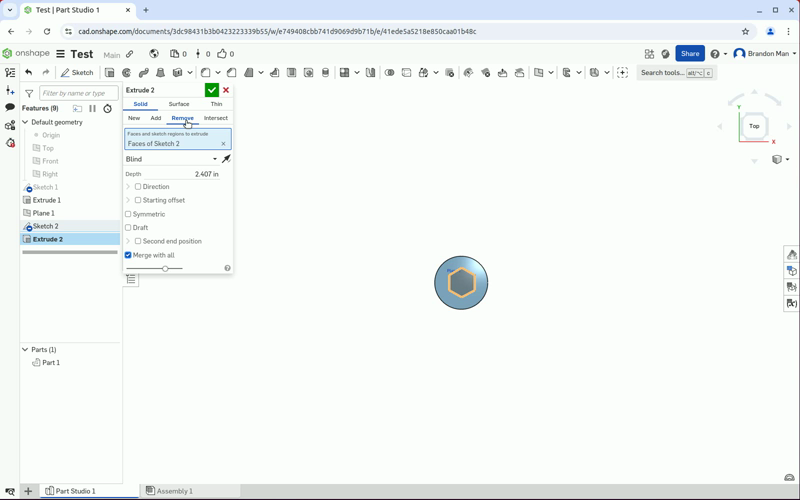
key(enter)
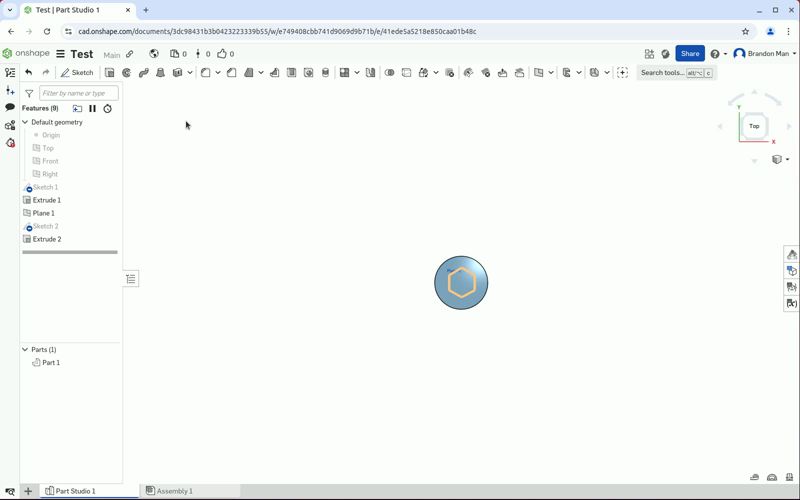
key(shift+h)
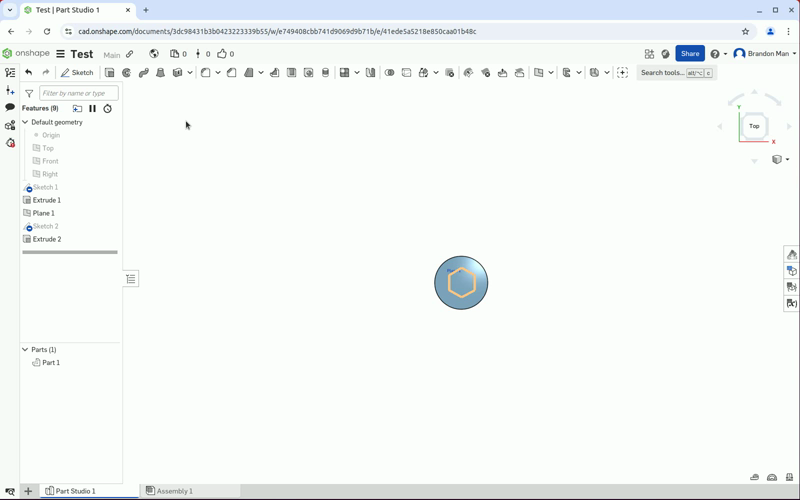
key(shift+h)
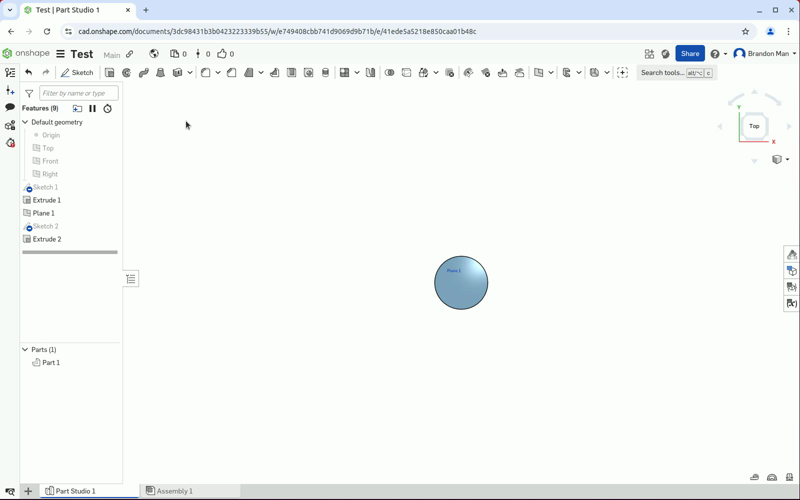
mouse_move(73, 189)
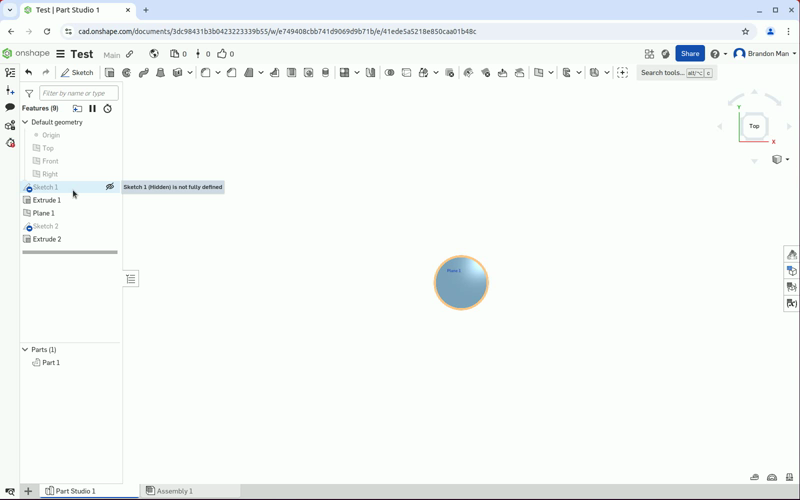
click(73, 189)
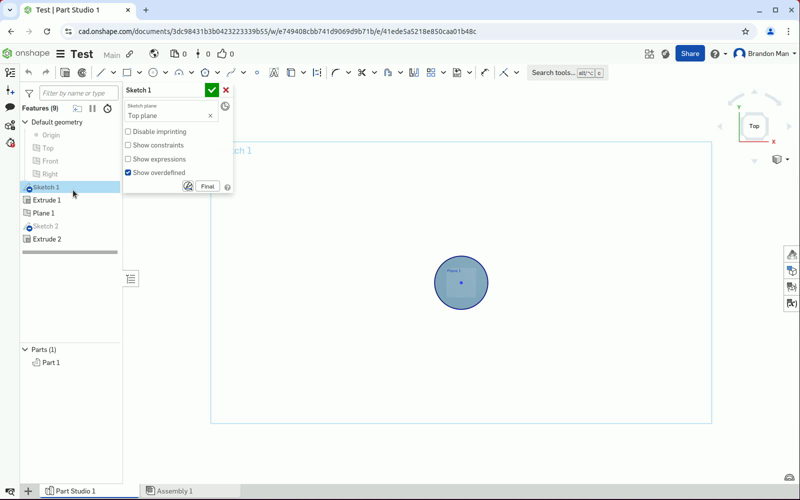
mouse_move(229, 92)
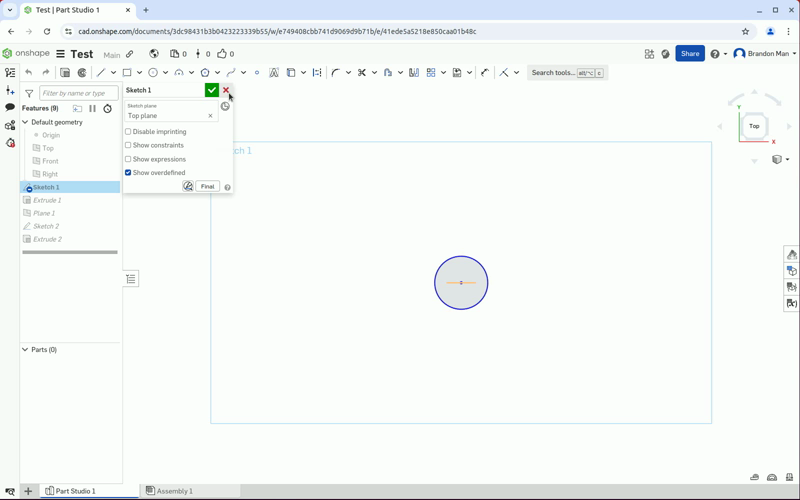
click(229, 92)
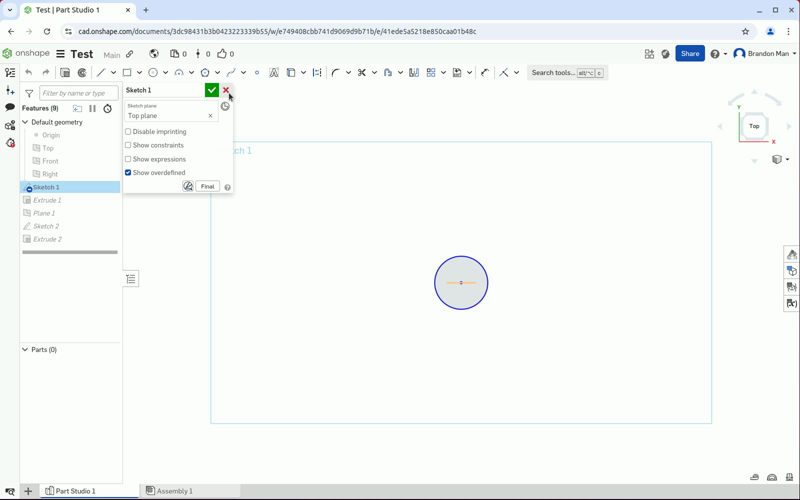
key(shift+s)
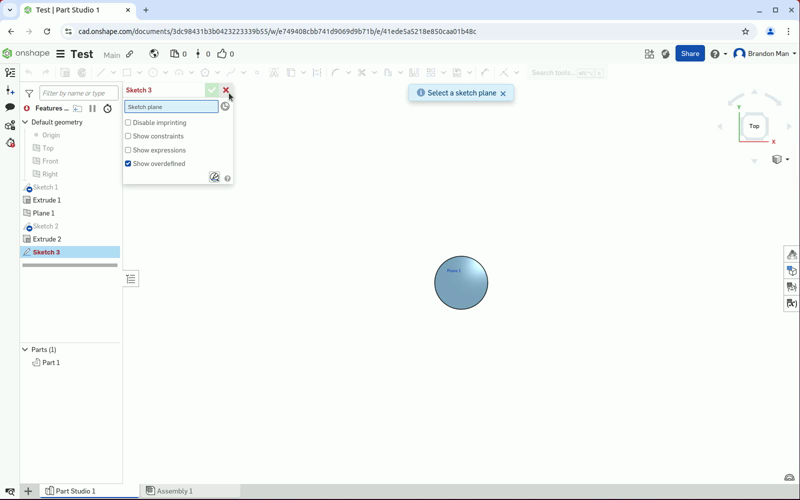
mouse_move(73, 150)
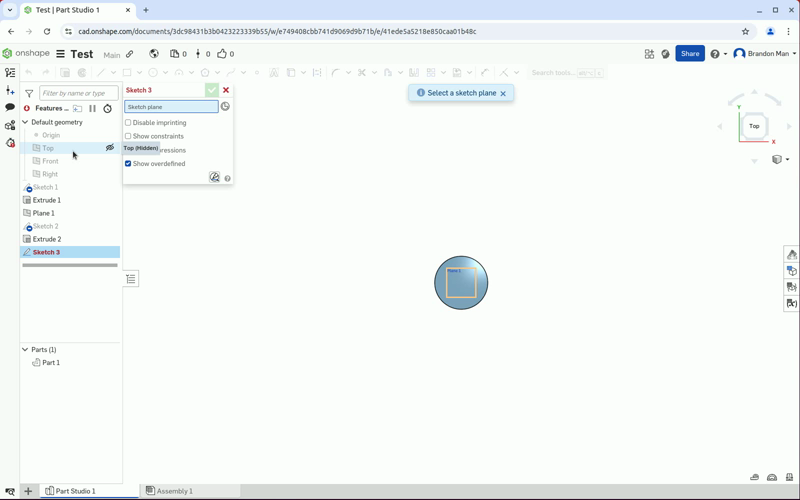
click(73, 150)
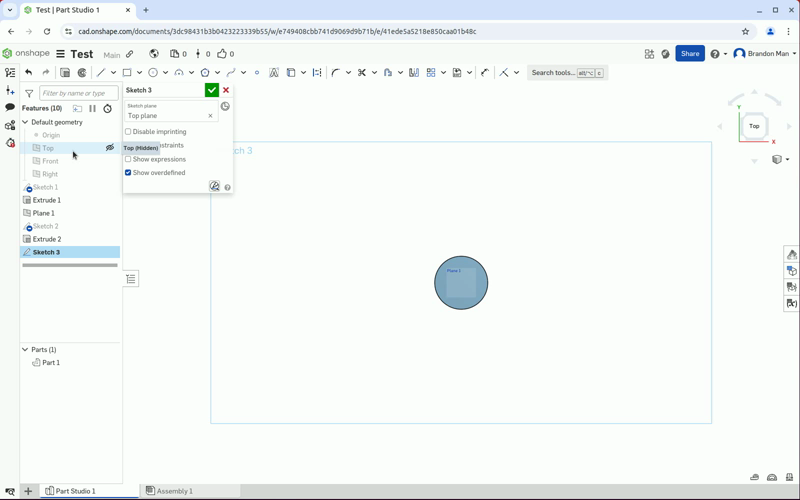
mouse_move(73, 352)
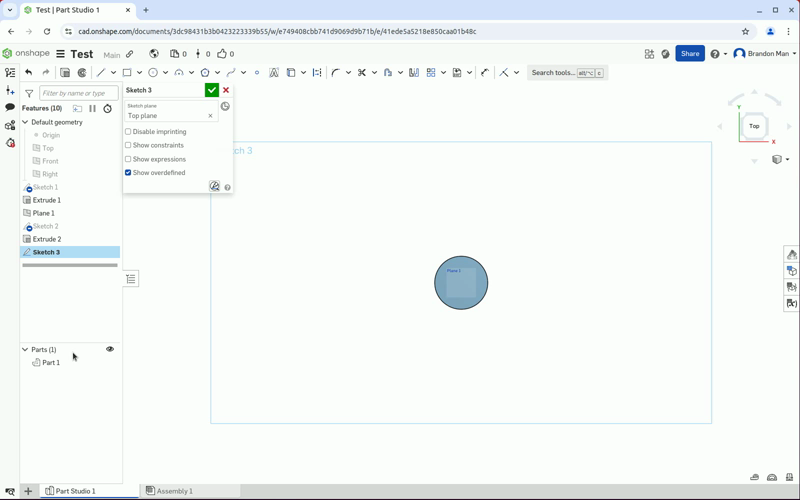
key(y)
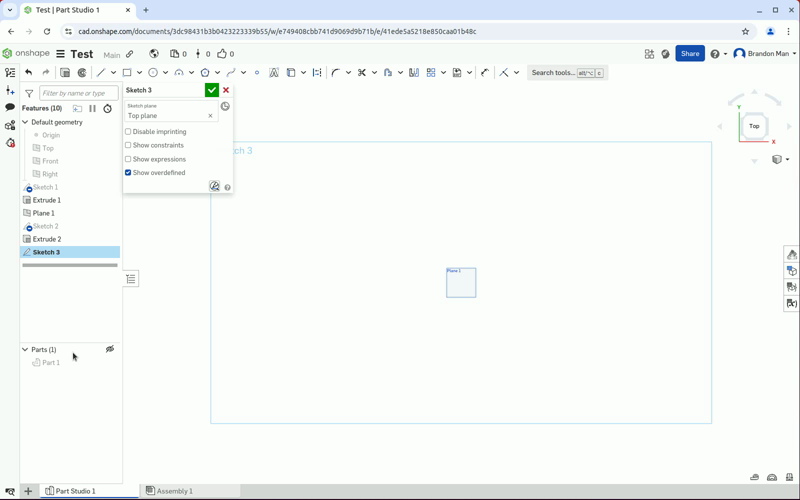
key(c)
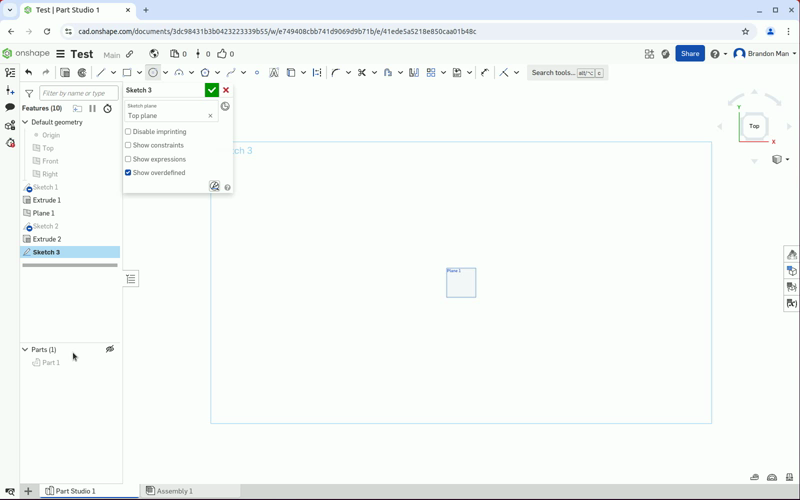
key_down(shift)
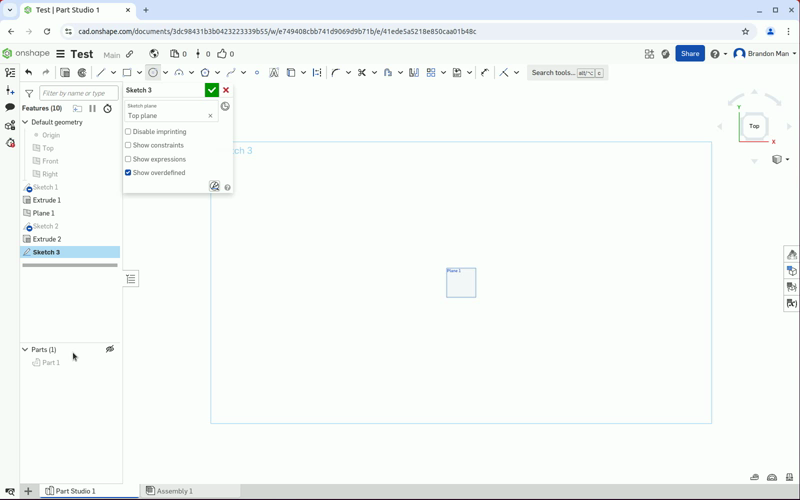
mouse_move(461, 282)
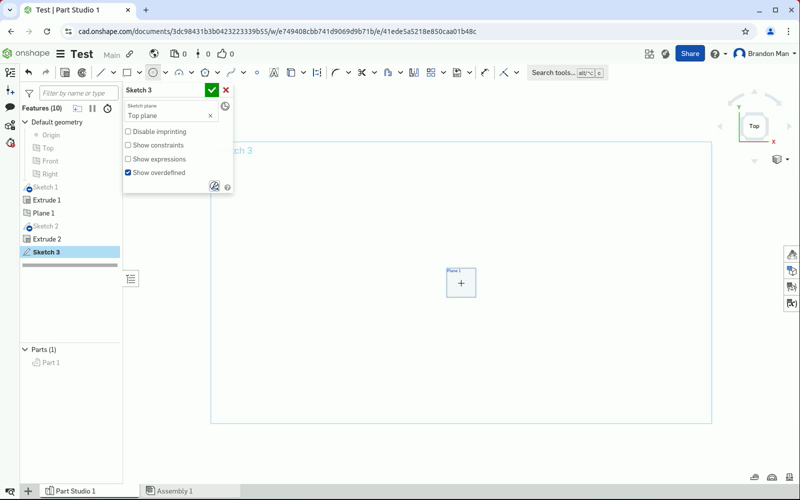
click(461, 282)
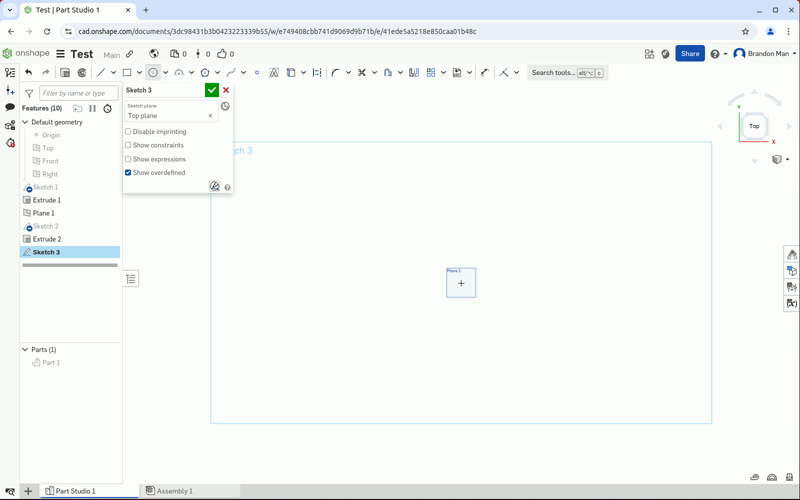
key_up(shift)
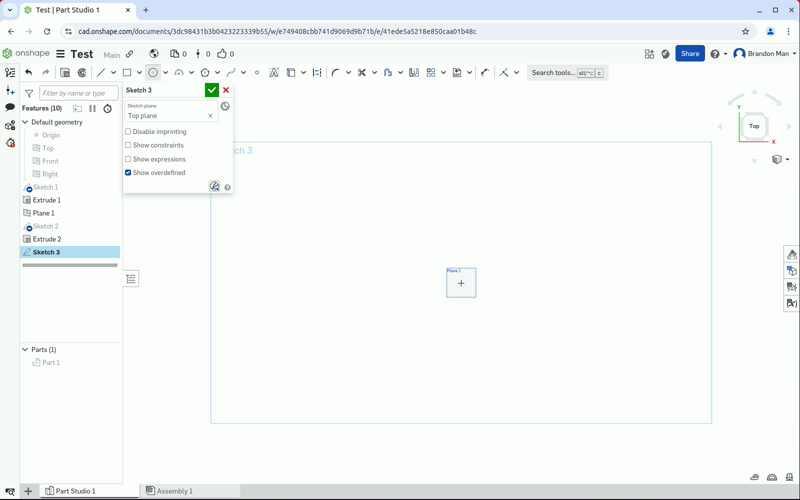
mouse_move(477, 282)
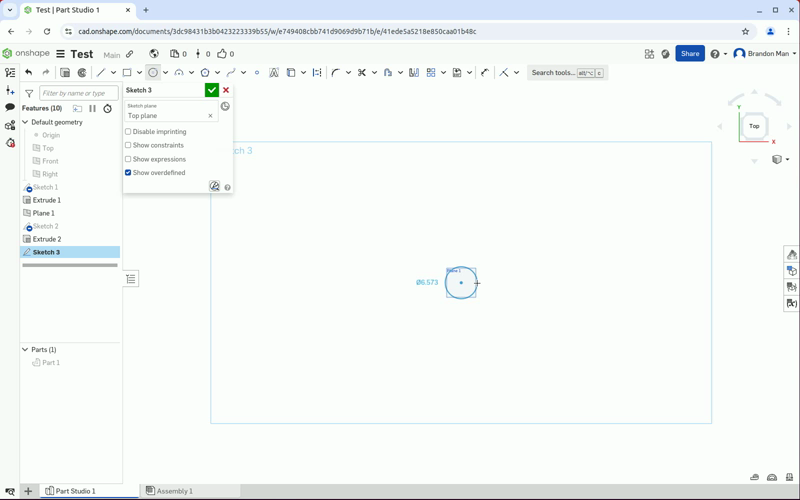
click(477, 282)
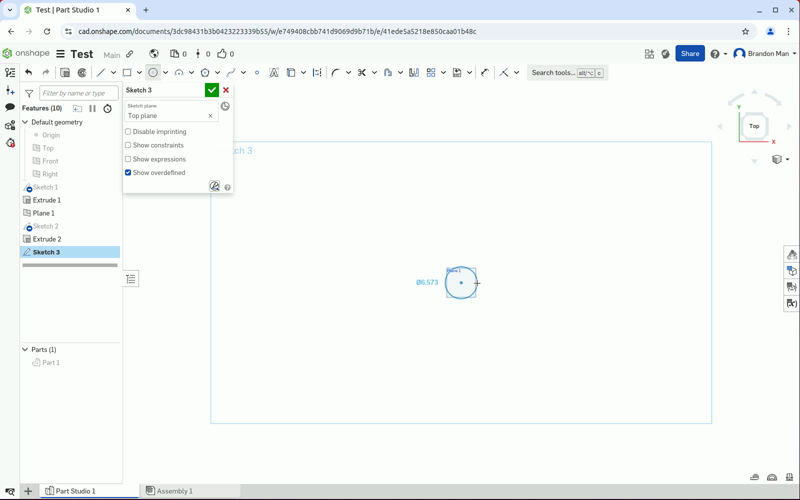
key(esc)
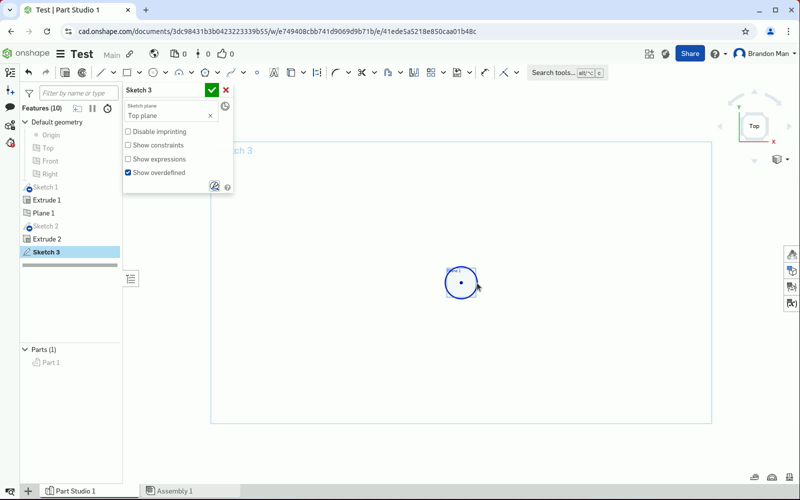
mouse_move(467, 291)
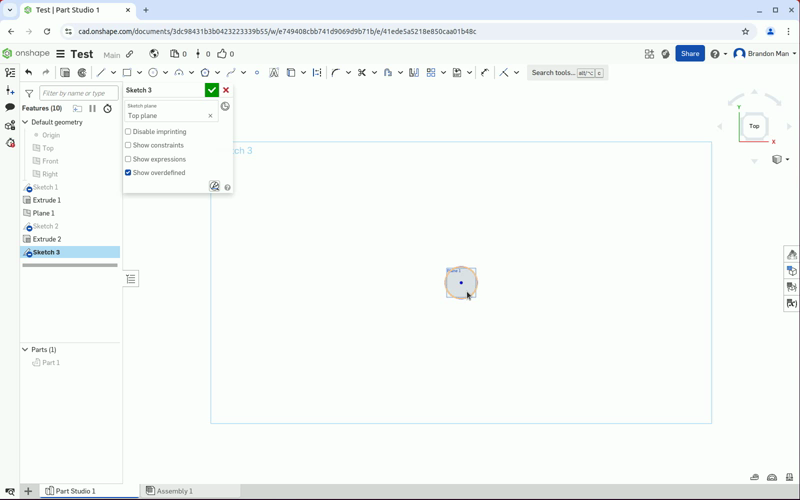
scroll(6)
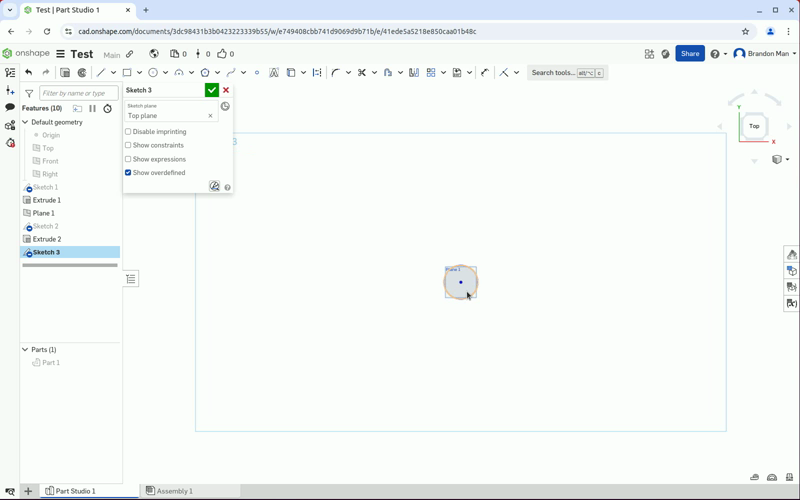
scroll(6)
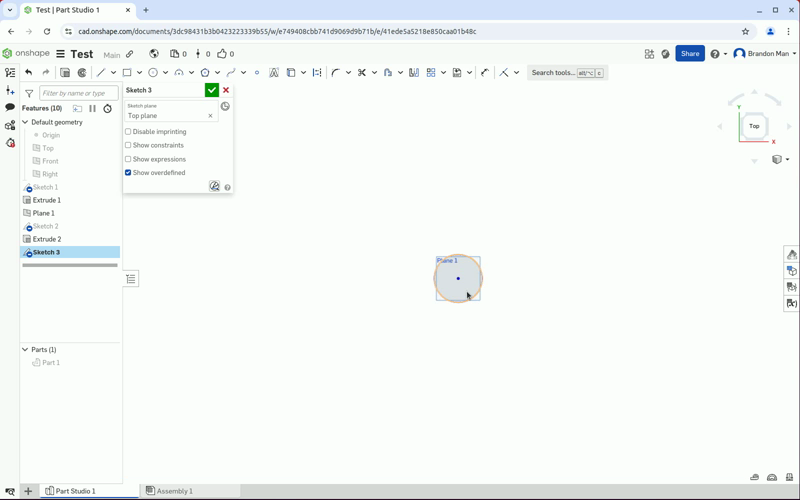
scroll(6)
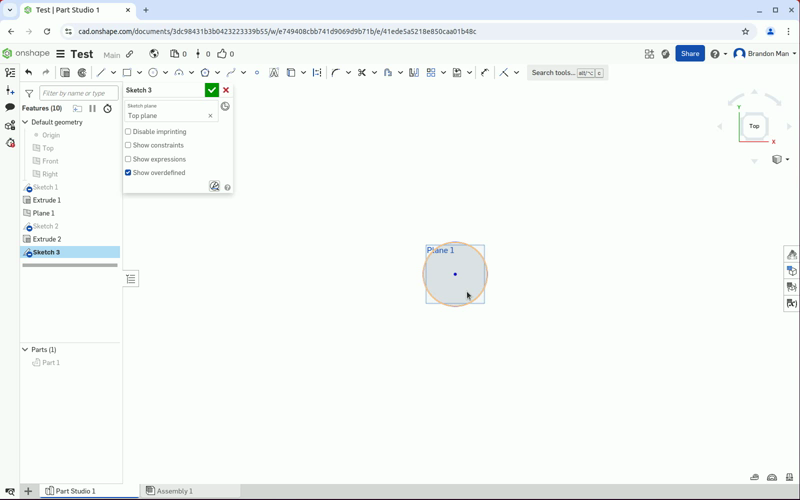
scroll(6)
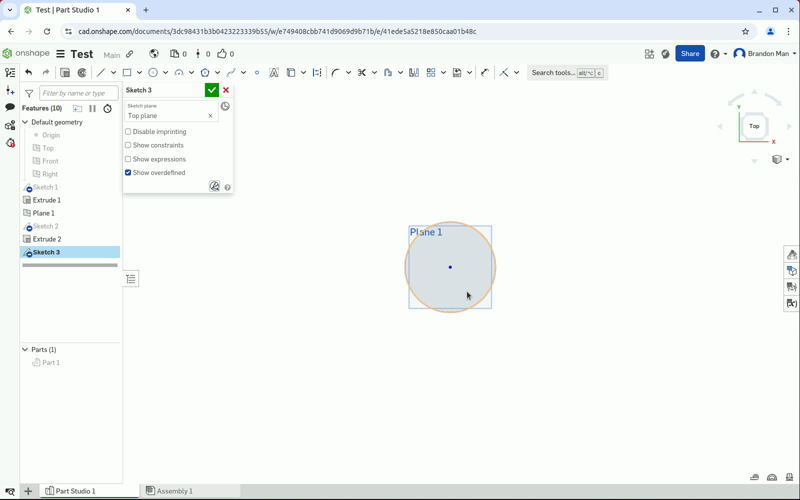
scroll(6)
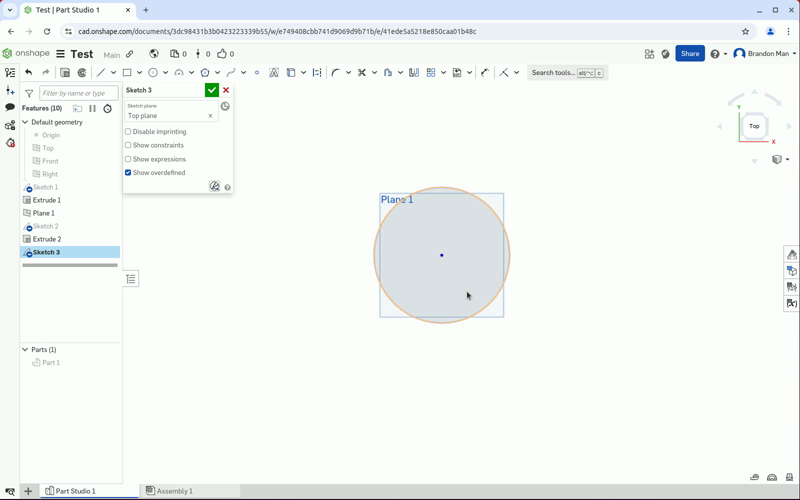
scroll(6)
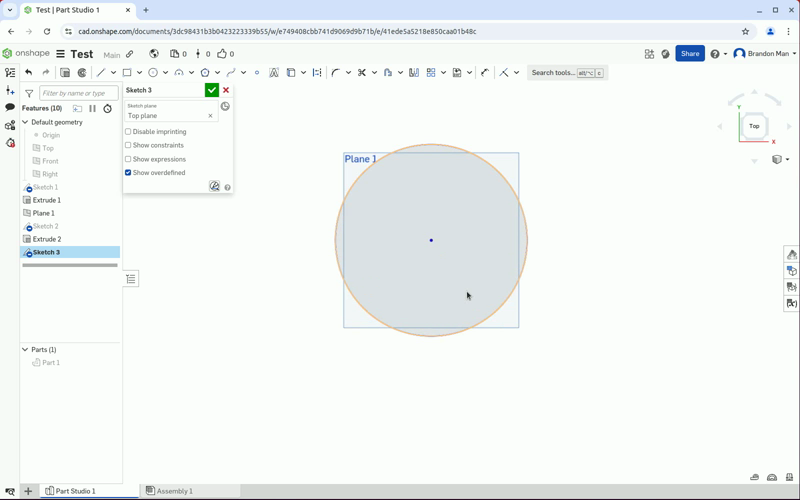
scroll(6)
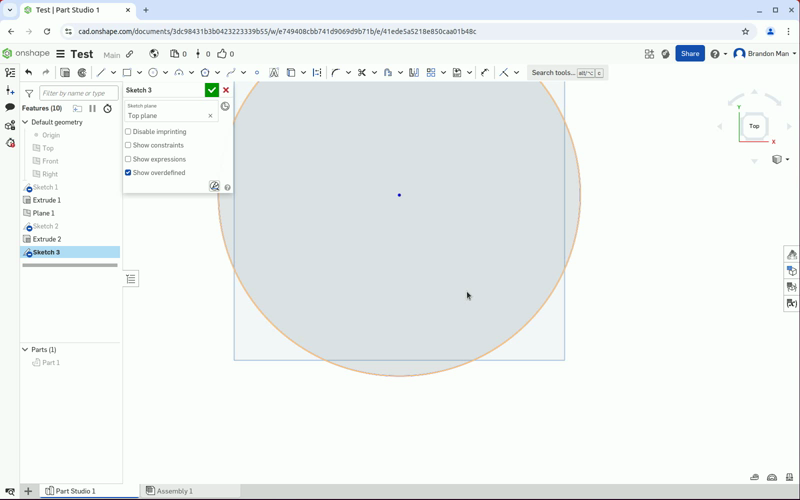
click(467, 291)
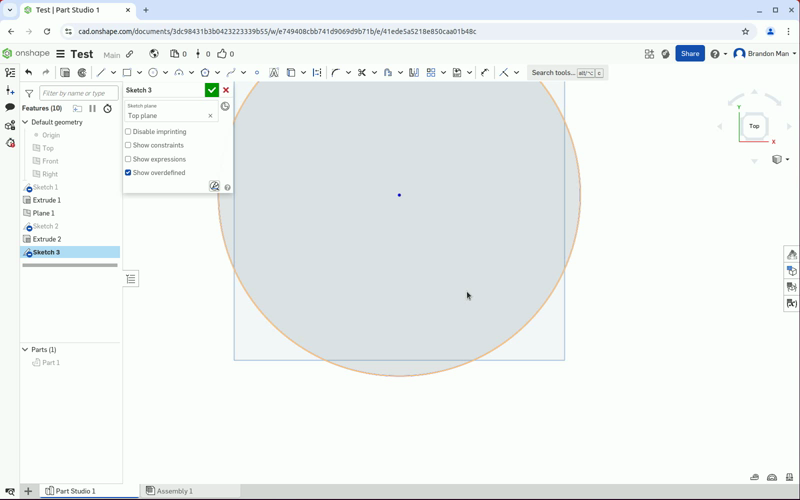
scroll(-6)
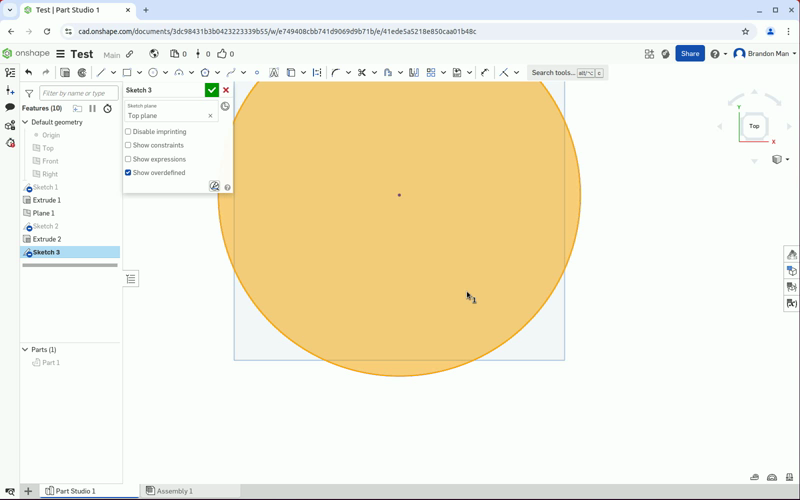
scroll(-6)
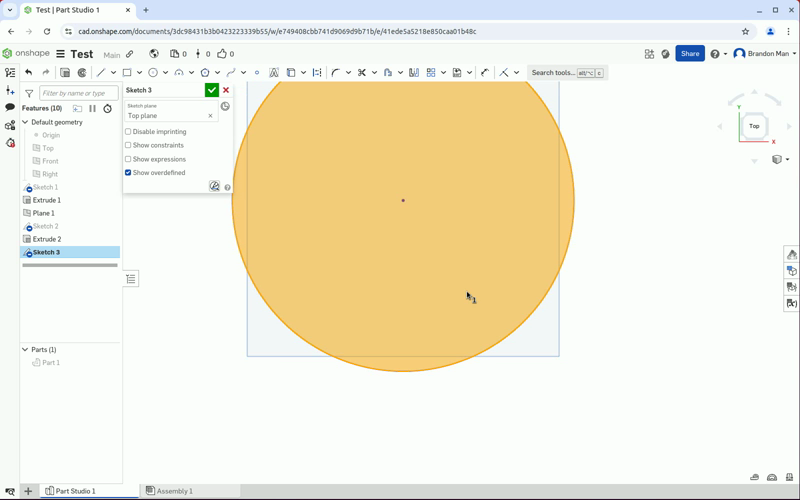
scroll(-6)
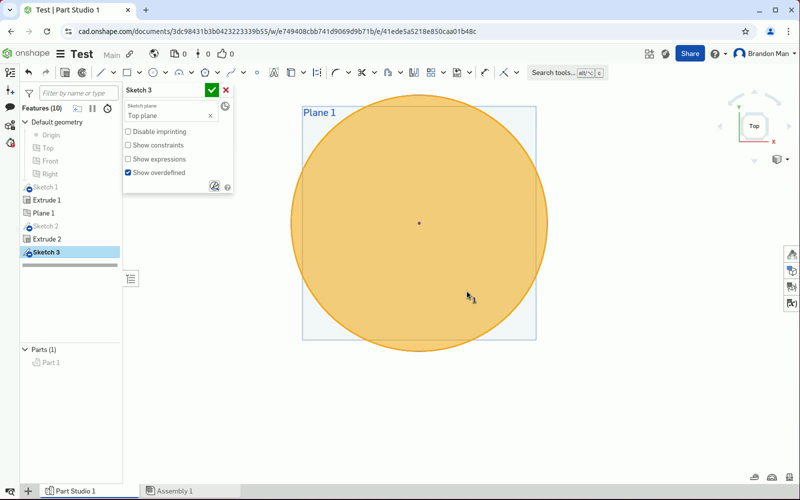
scroll(-6)
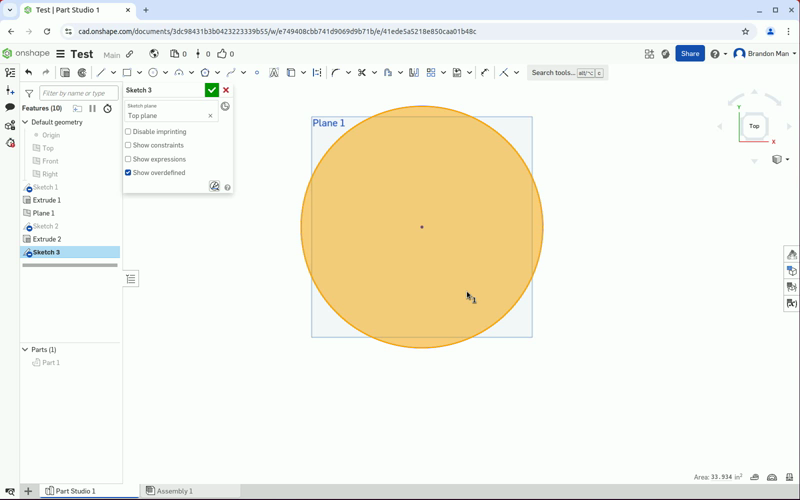
scroll(-6)
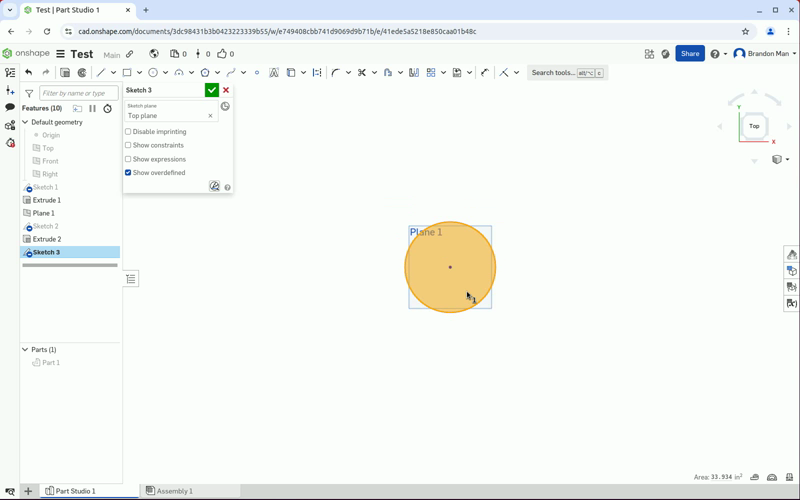
scroll(-6)
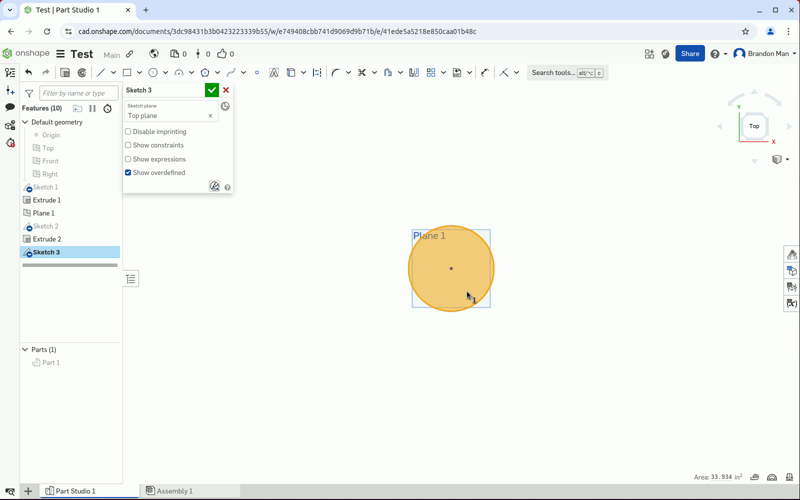
scroll(-6)
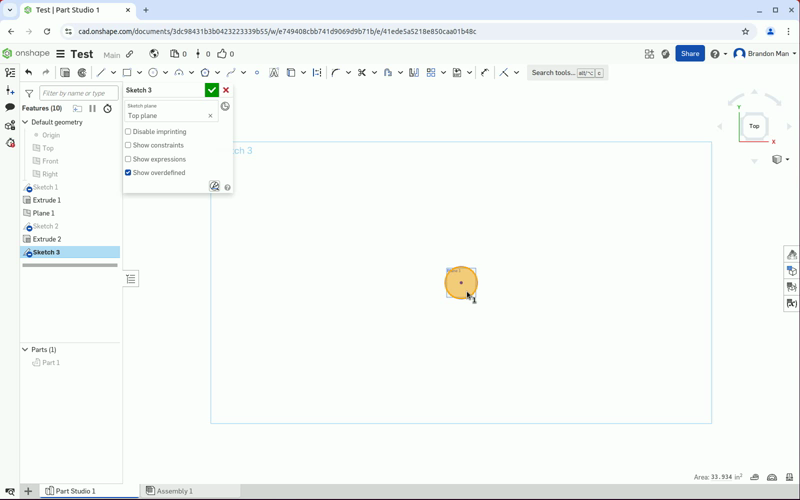
mouse_move(73, 352)
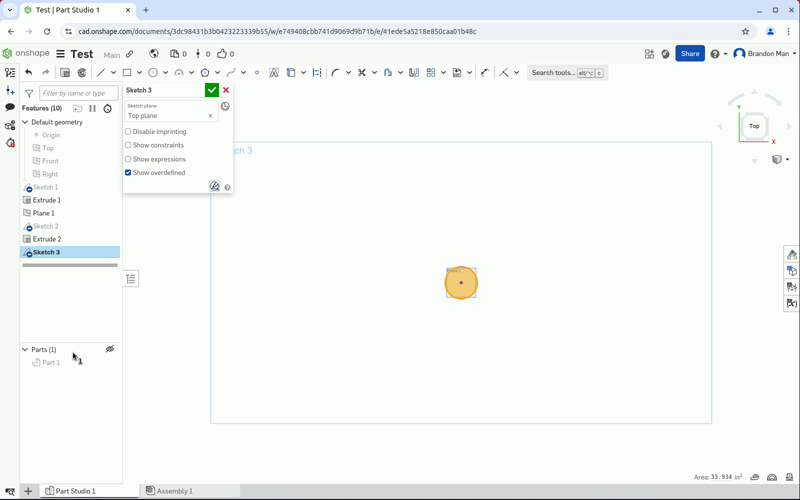
key(shift+y)
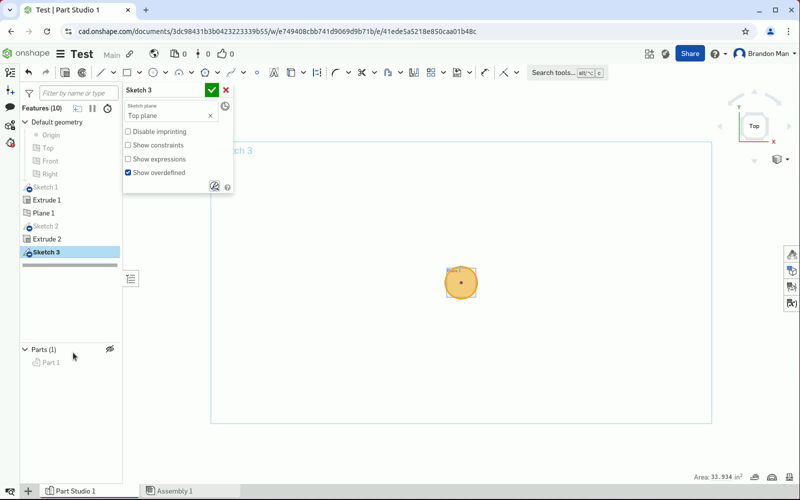
key(shift+e)
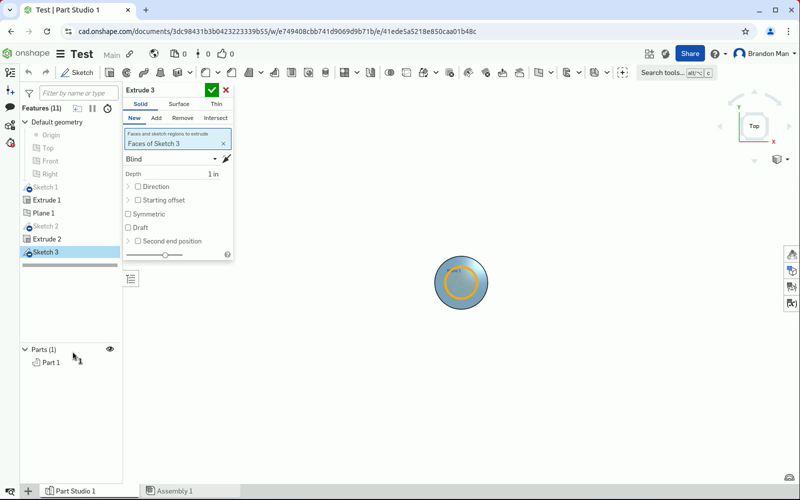
mouse_move(143, 106)
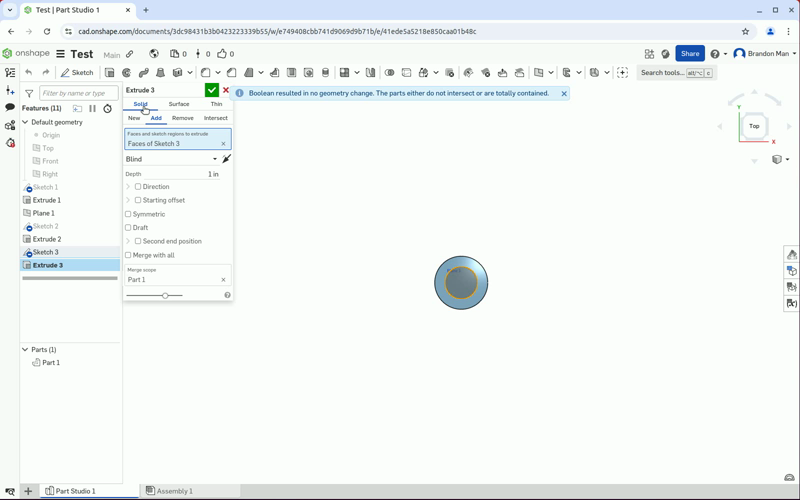
click(143, 106)
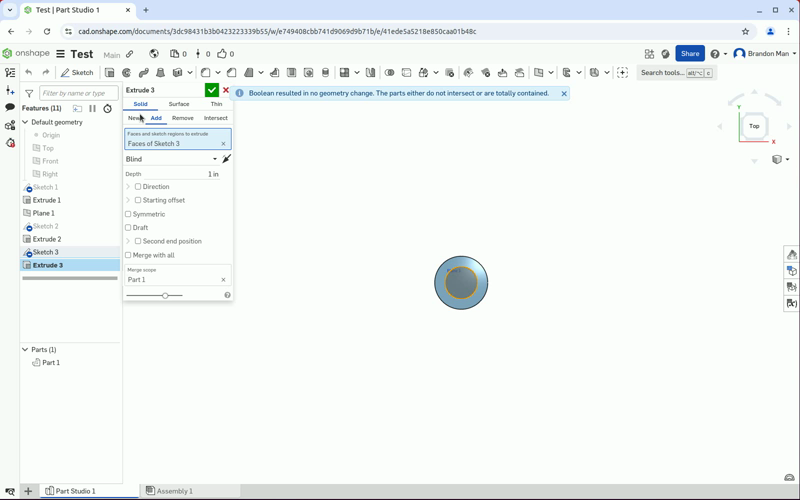
mouse_move(137, 120)
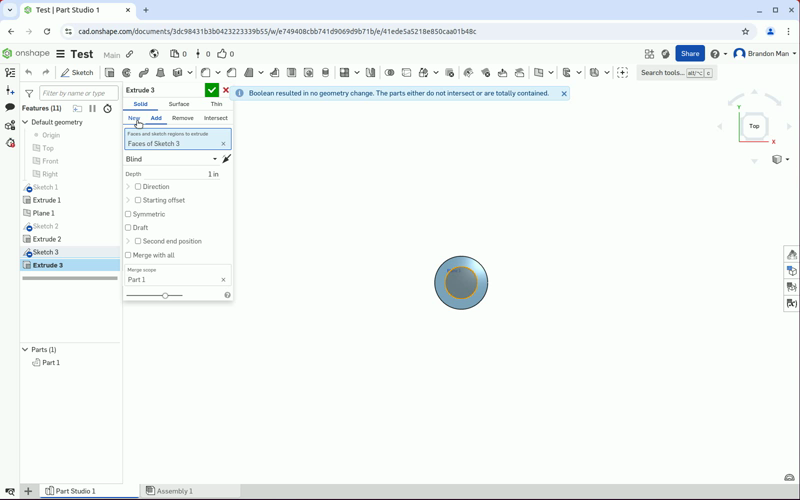
click(137, 120)
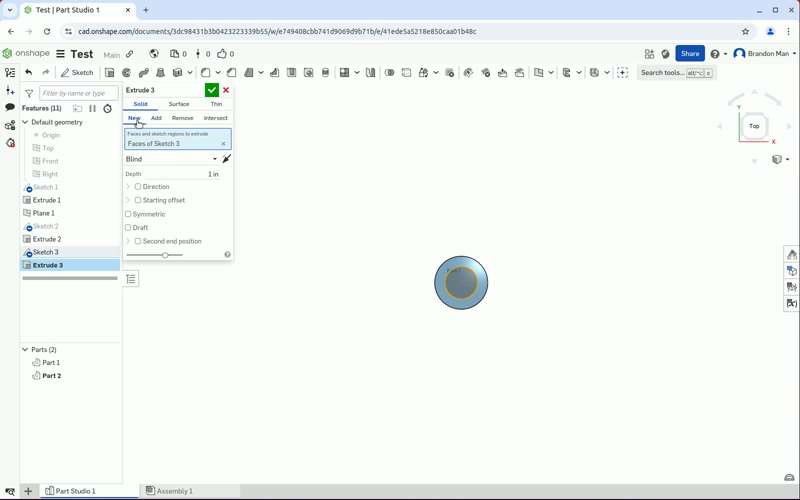
key(tab, 4)
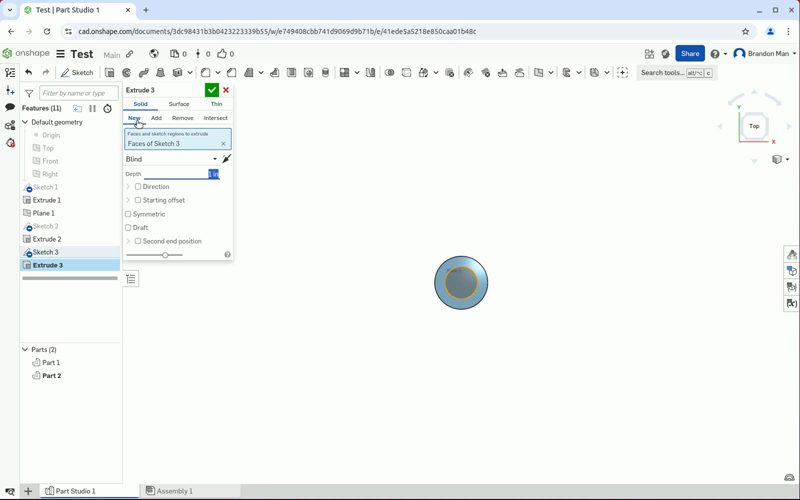
text(-30.811)
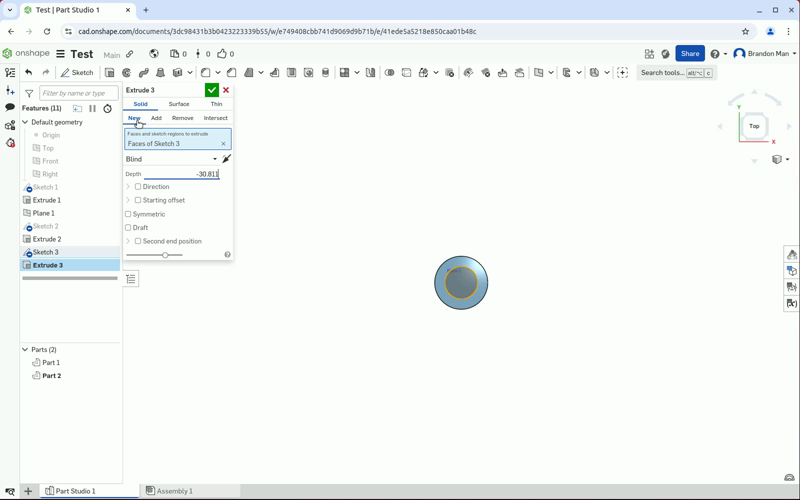
key(enter)
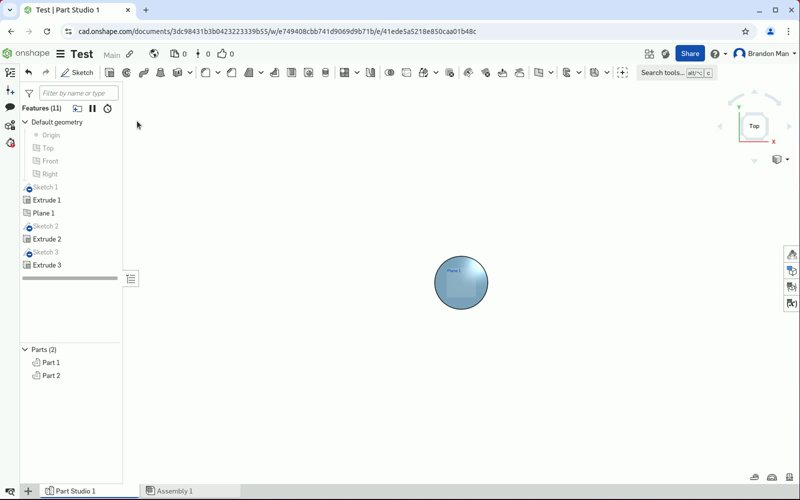
key(shift+h)
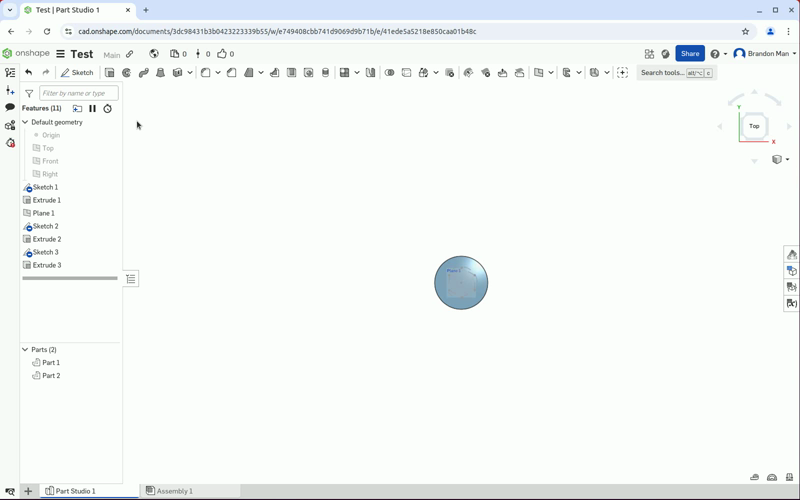
key(shift+h)
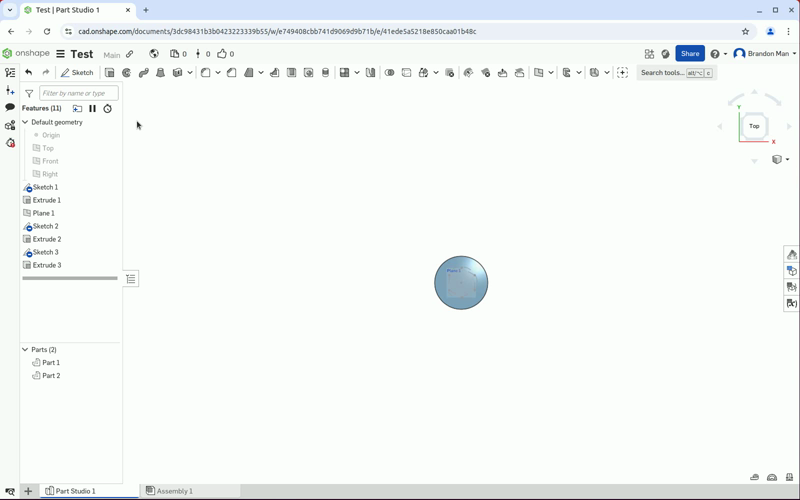
key(shift+7)
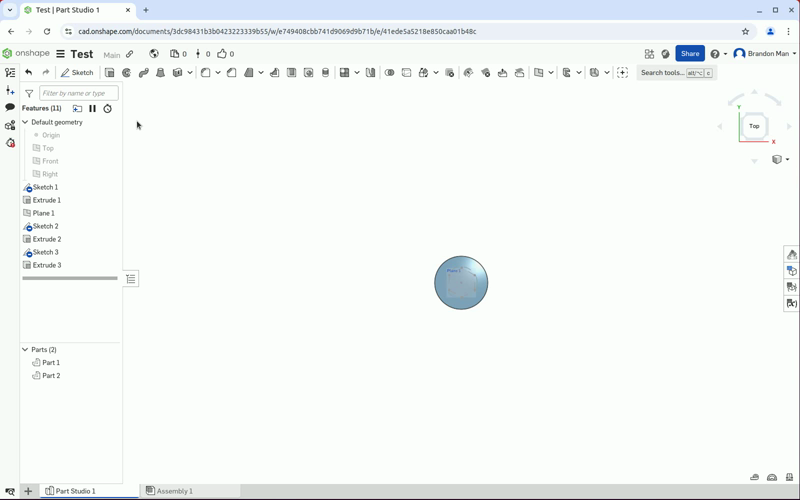
key(up, 3)
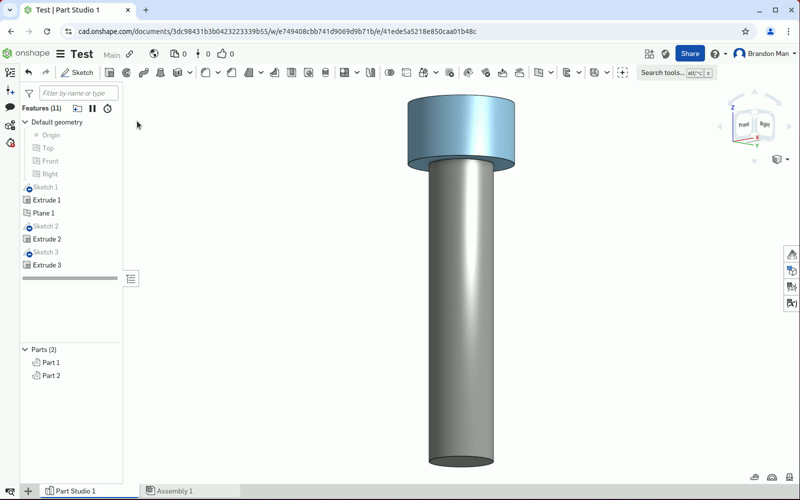
key(left, 3)
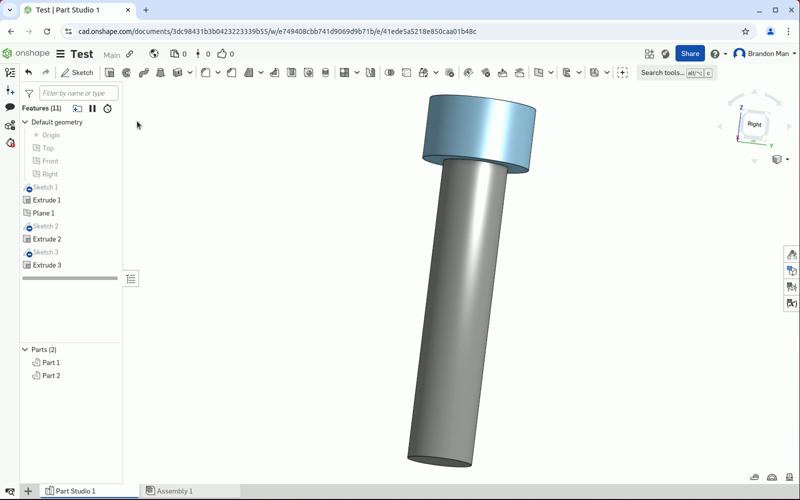
key(right, 3)
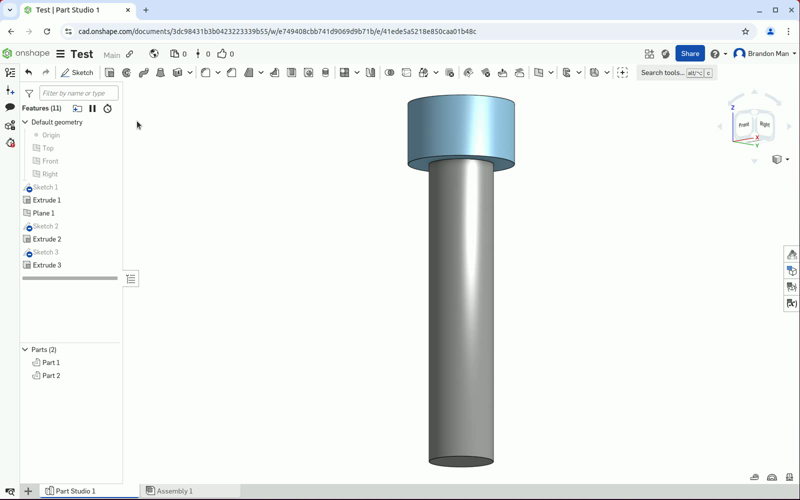
key(down, 3)
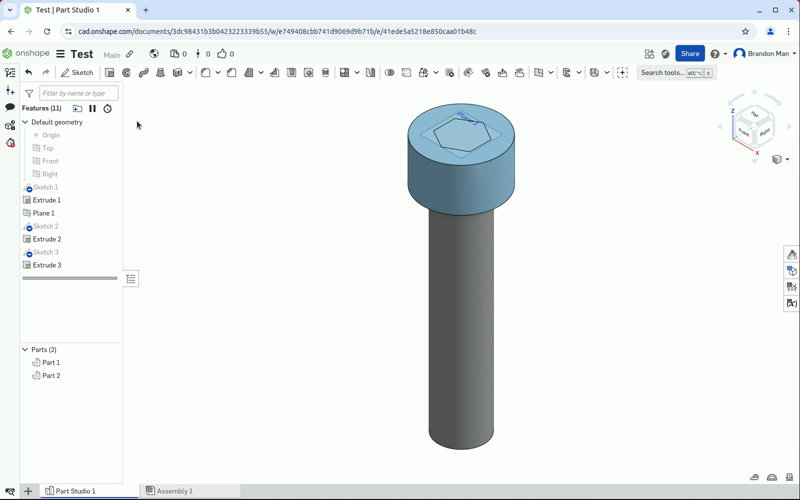
mouse_move(73, 189)
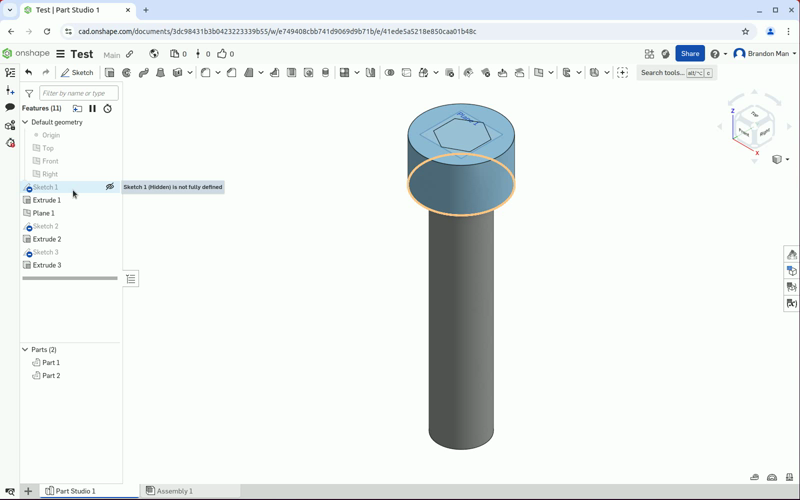
click(73, 189)